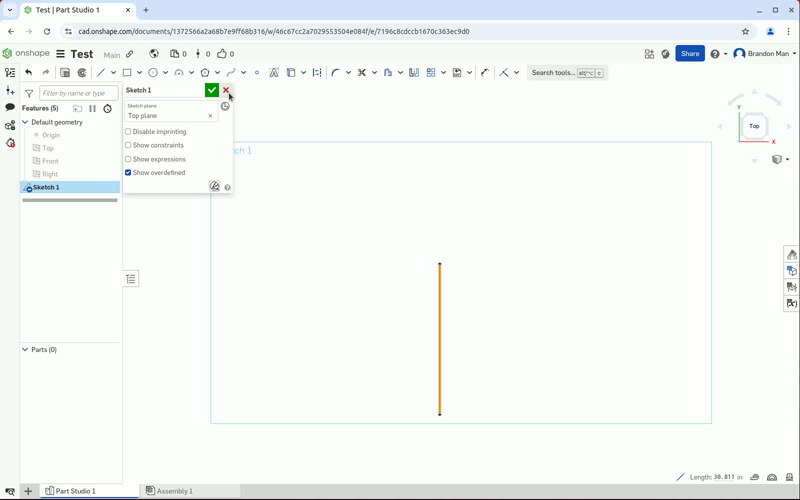
key(shift+h)
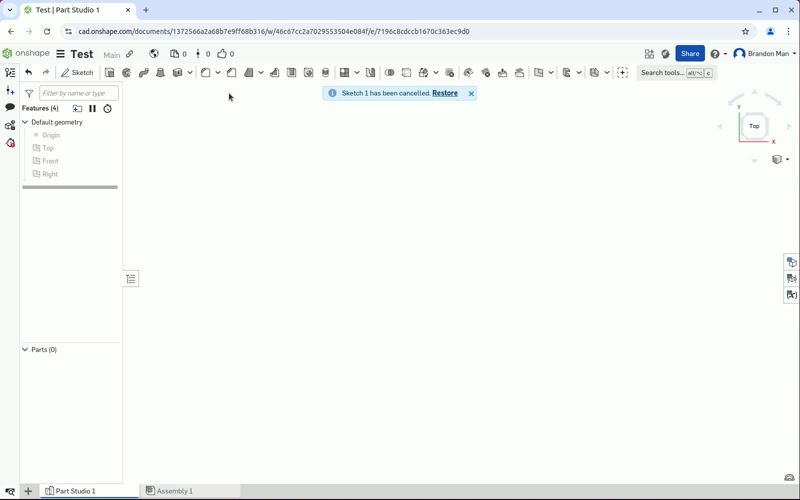
mouse_move(73, 352)
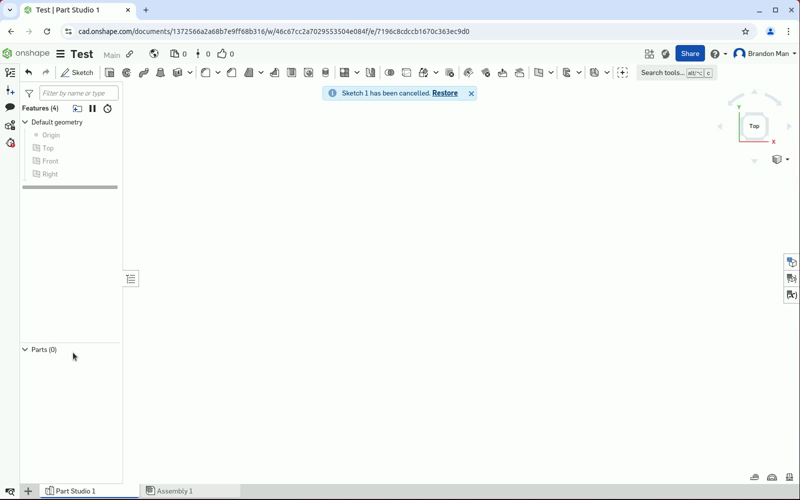
key(y)
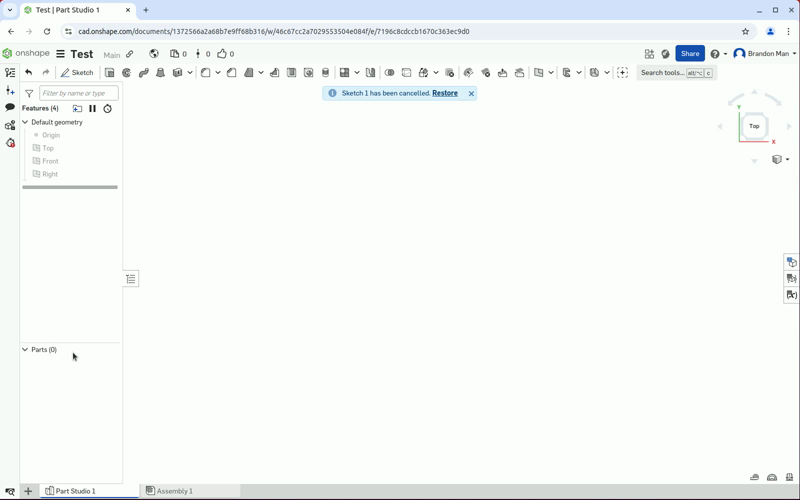
key(shift+p)
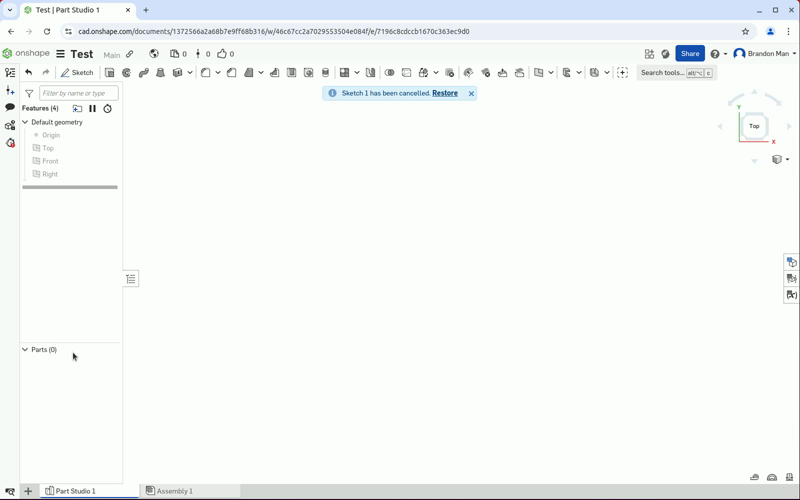
key(space)
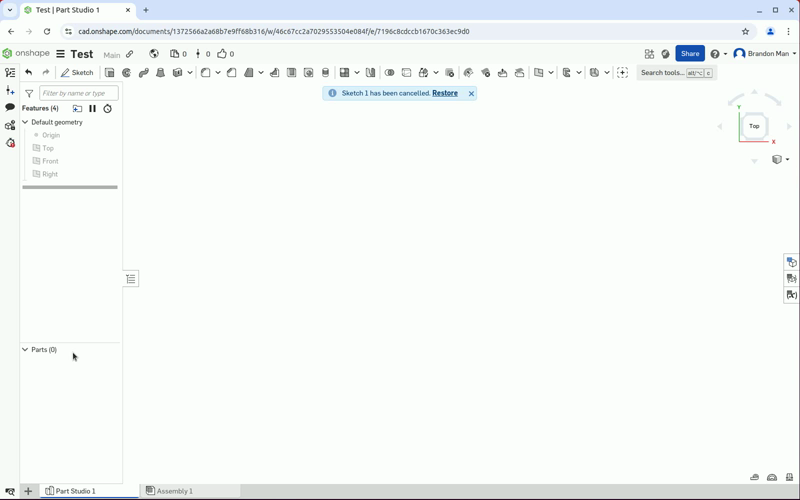
key_down(shift)
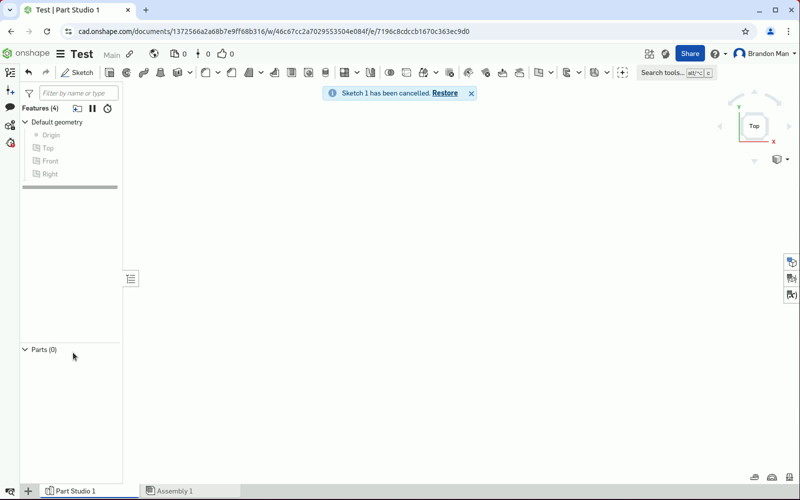
key(up)
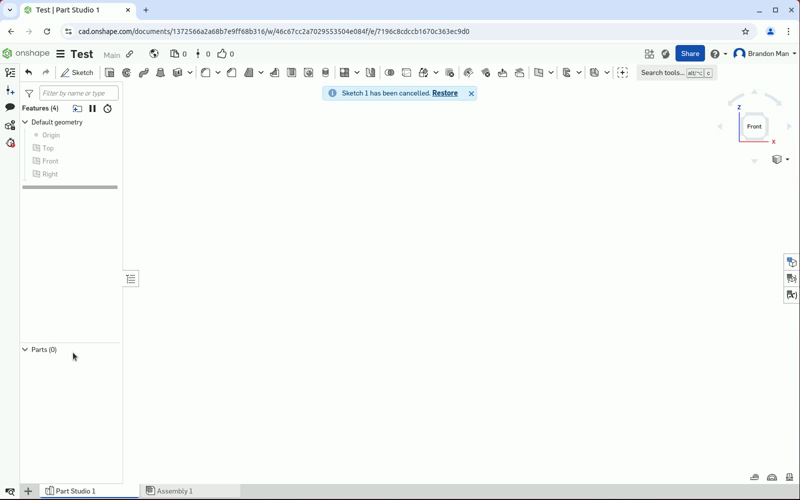
key_up(shift)
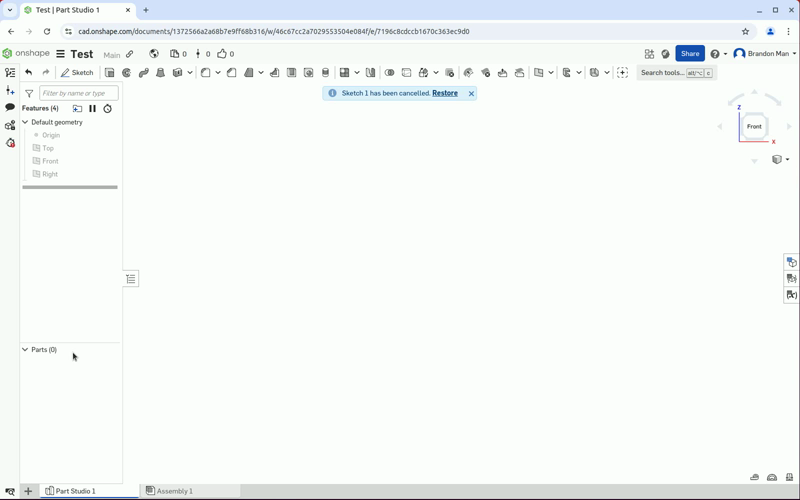
mouse_move(73, 352)
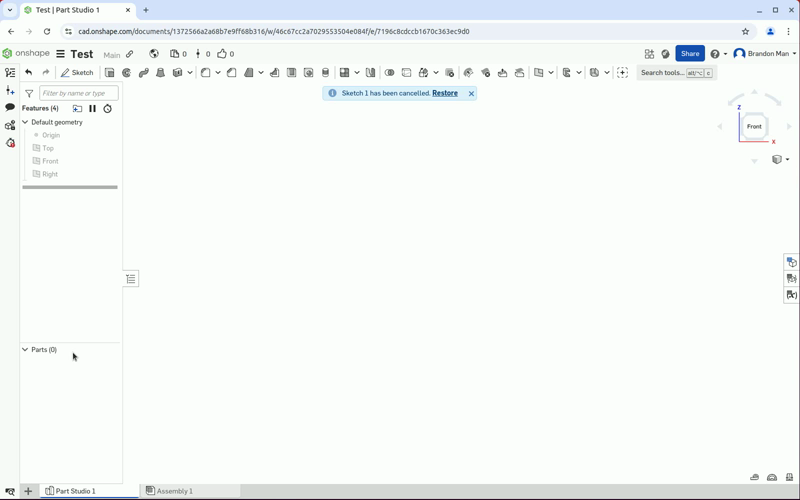
key(shift+y)
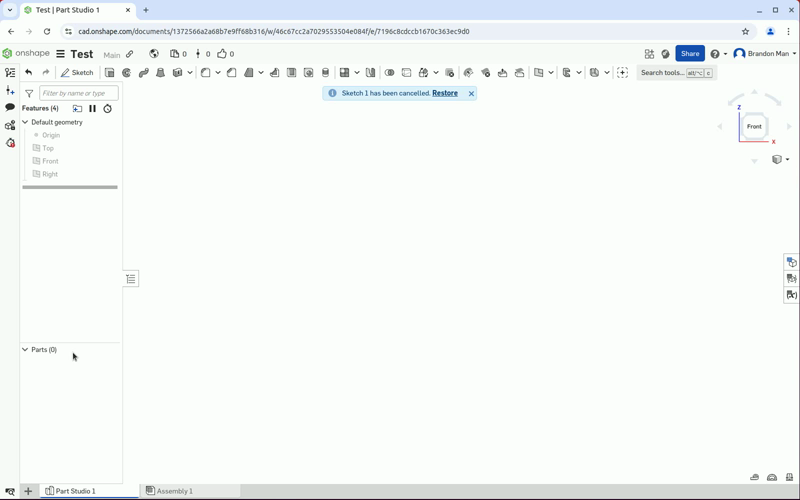
key(shift+s)
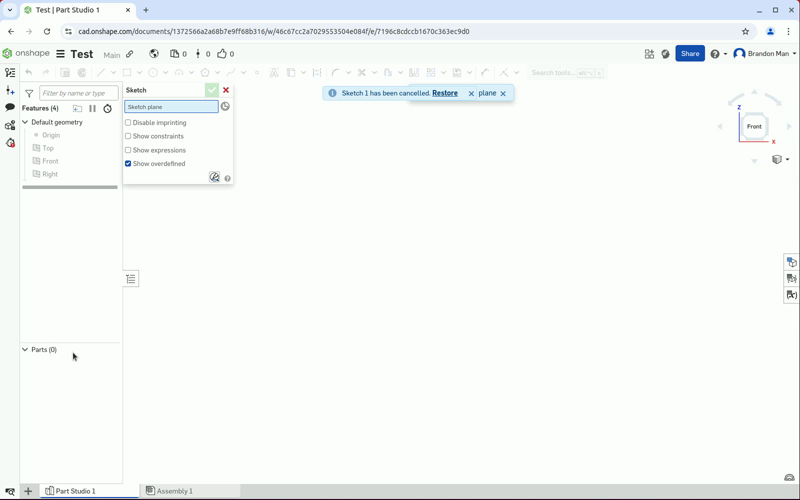
mouse_move(73, 163)
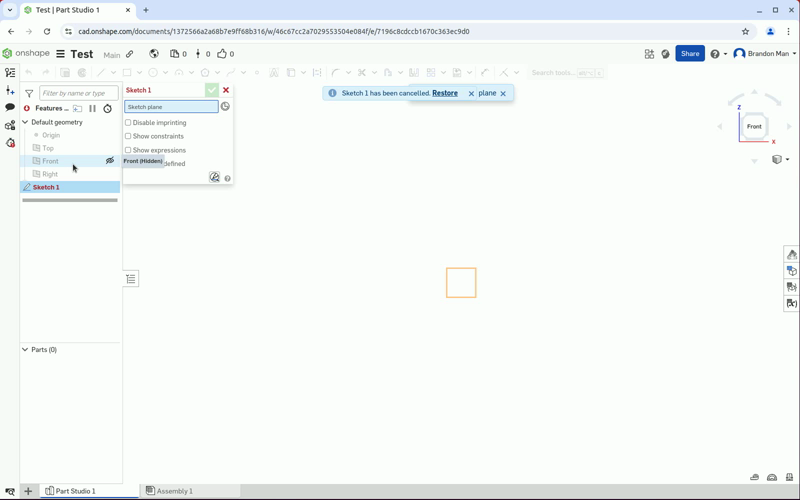
click(73, 163)
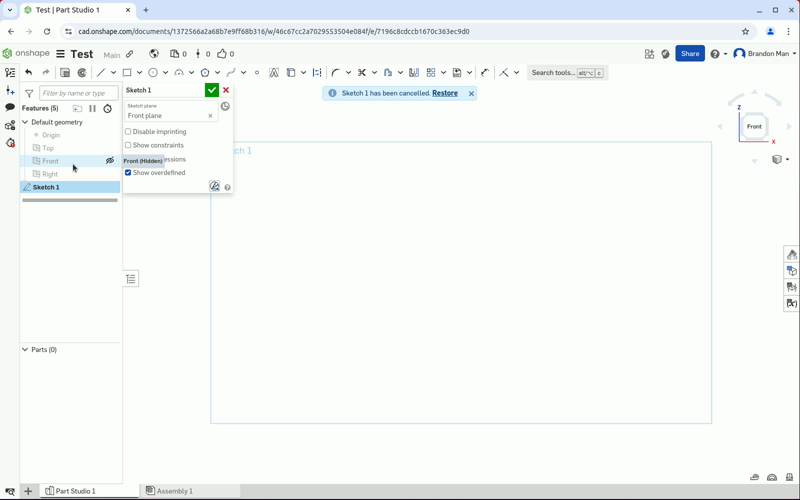
mouse_move(73, 352)
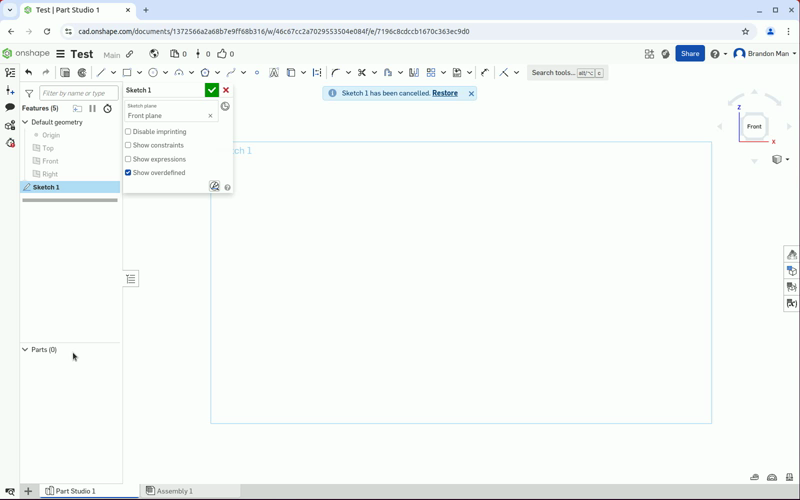
key(y)
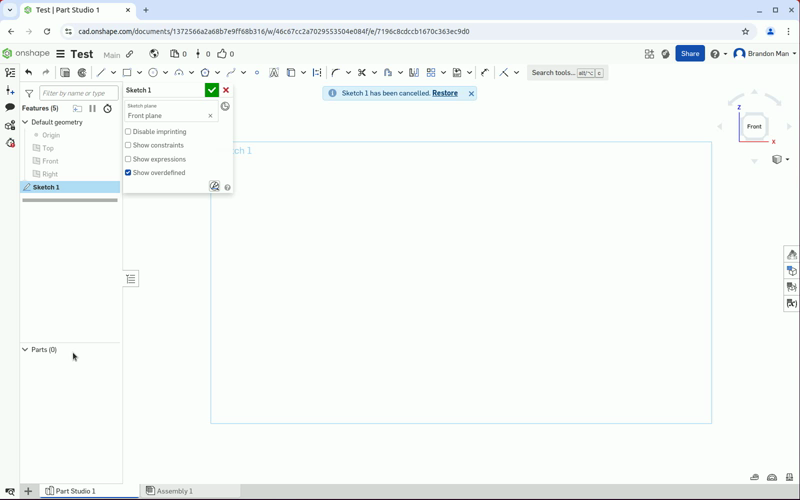
key(c)
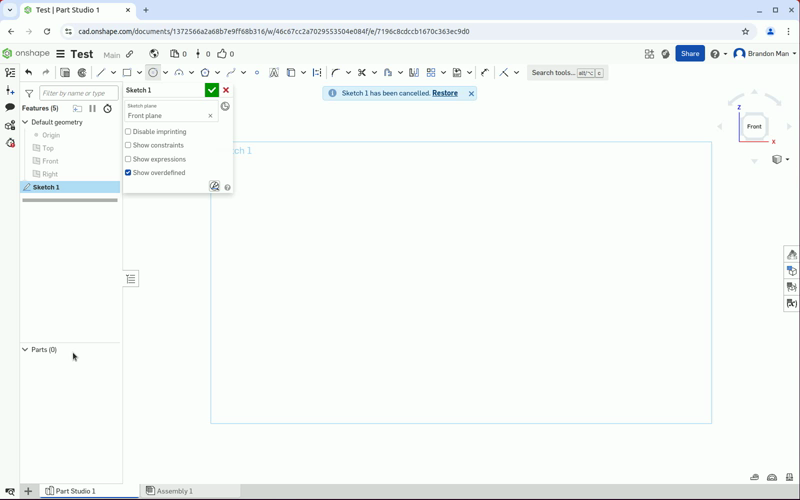
key_down(shift)
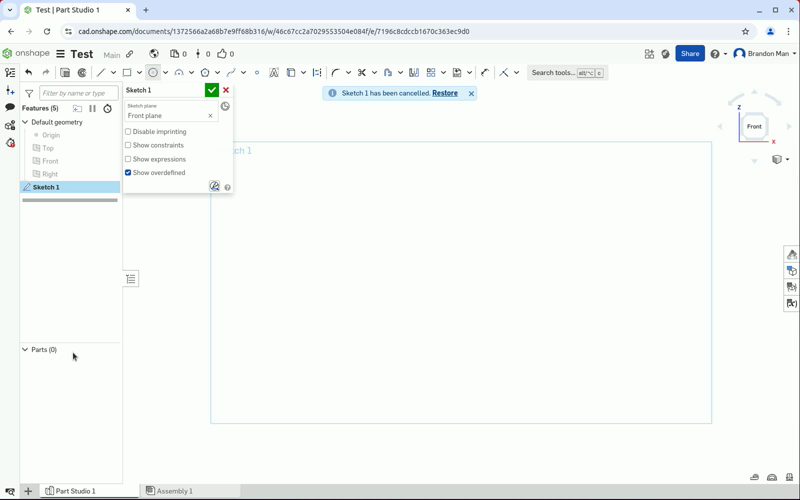
mouse_move(461, 282)
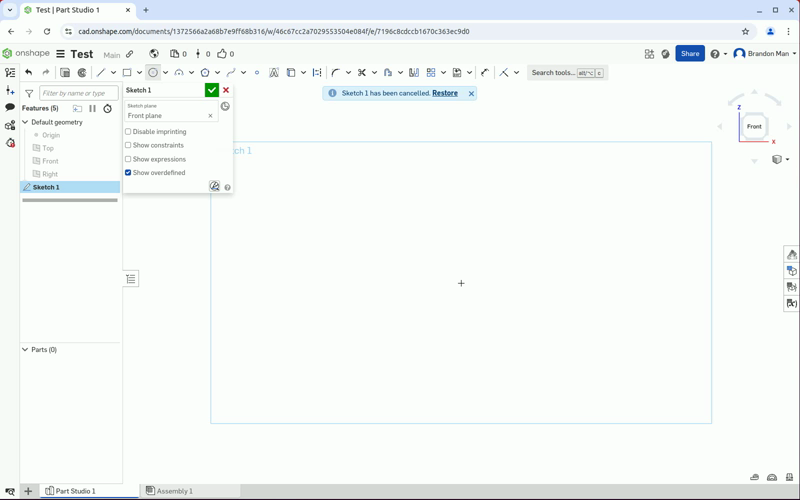
click(461, 282)
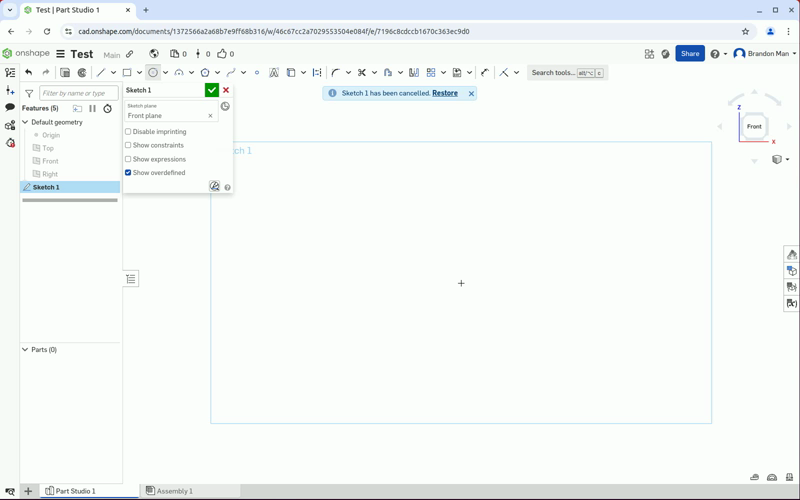
key_up(shift)
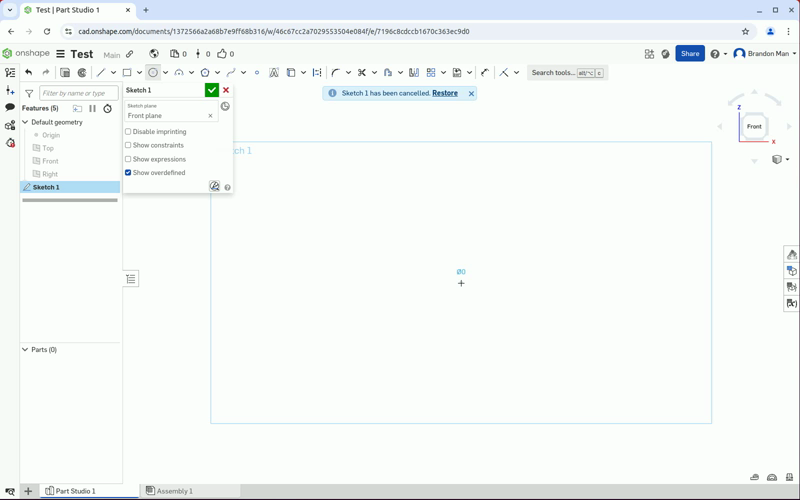
mouse_move(505, 282)
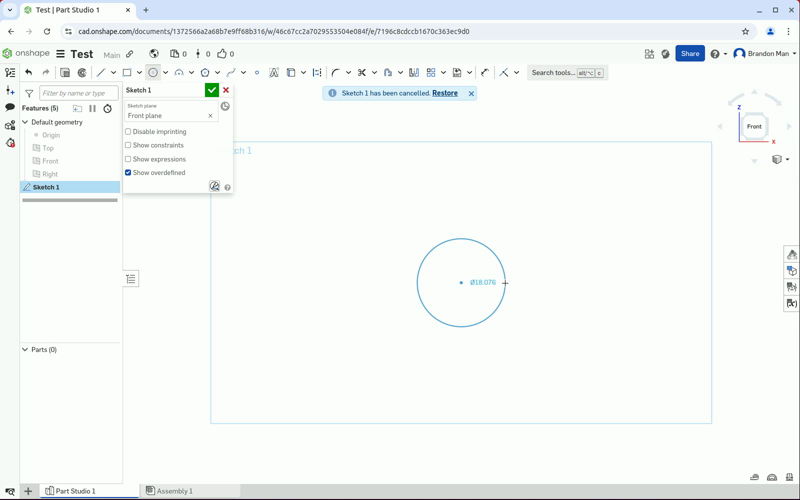
click(505, 282)
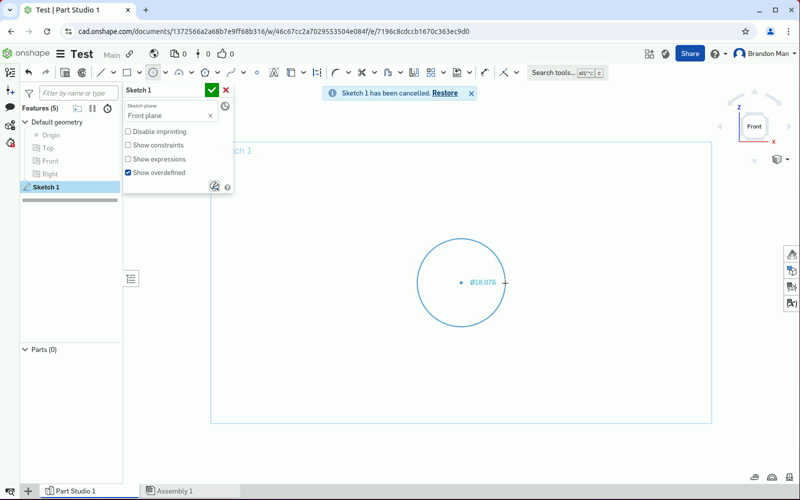
key(esc)
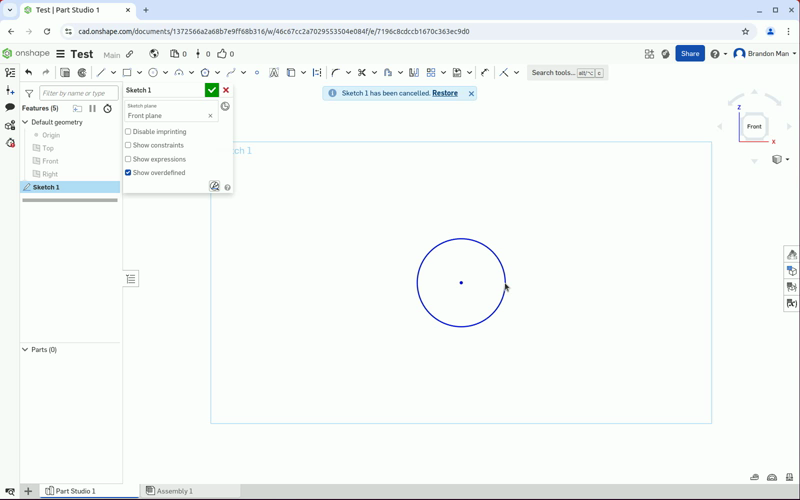
mouse_move(450, 289)
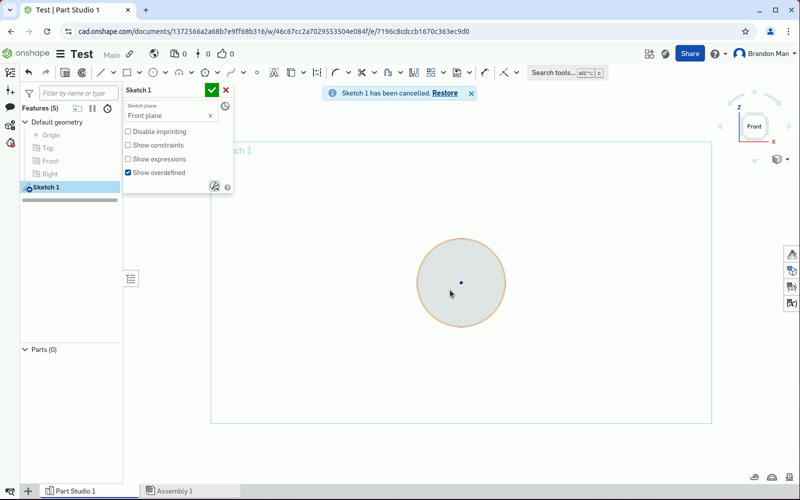
click(450, 289)
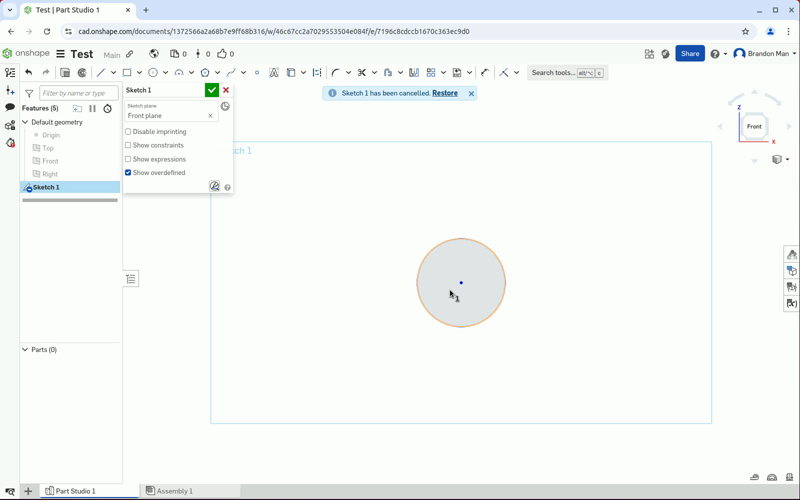
mouse_move(73, 352)
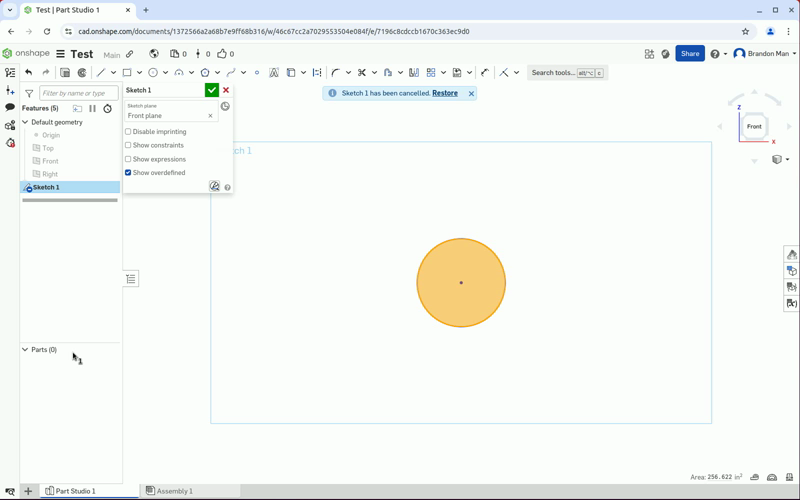
key(shift+y)
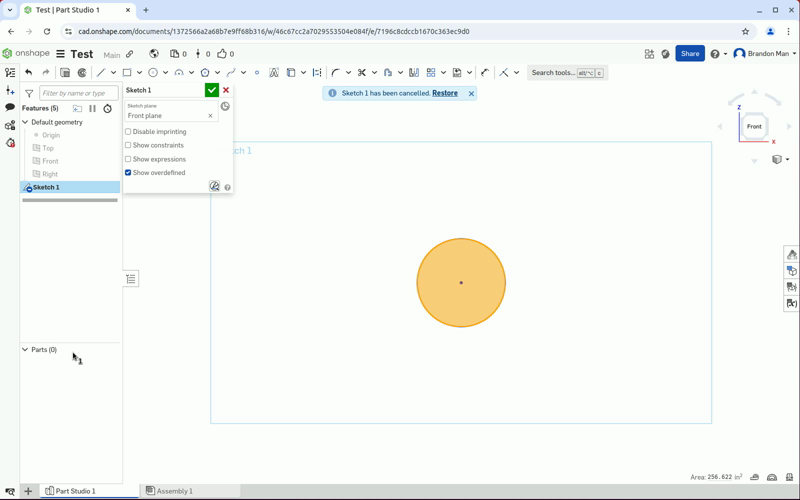
key(shift+e)
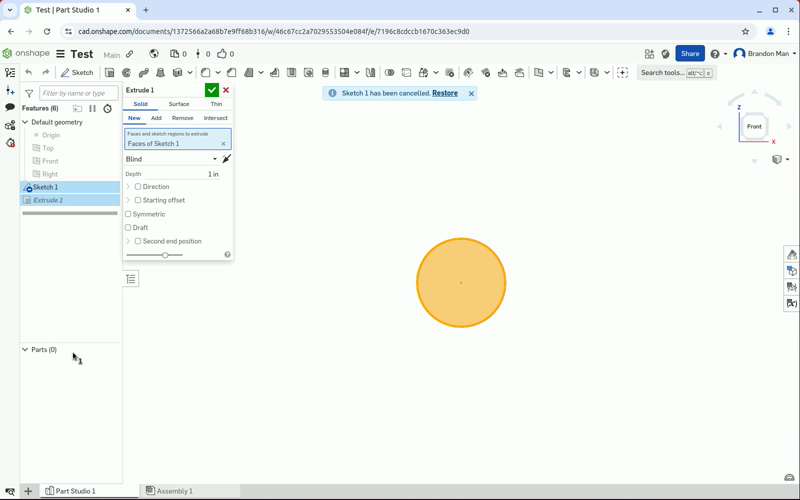
mouse_move(143, 106)
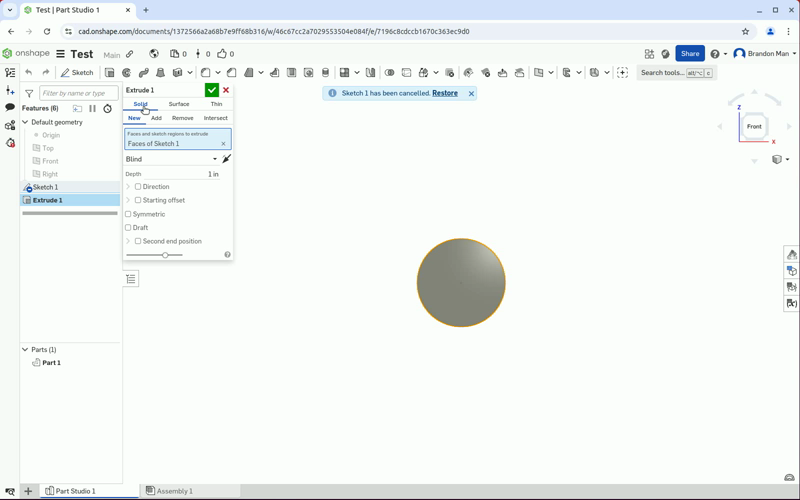
click(143, 106)
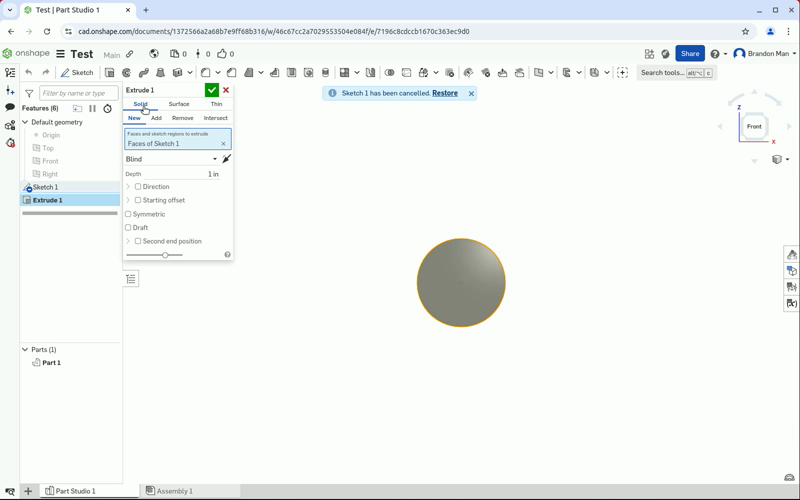
mouse_move(137, 120)
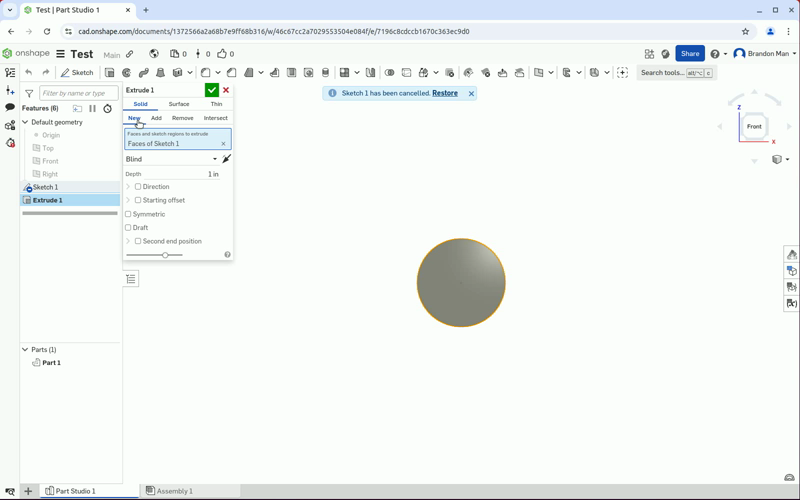
click(137, 120)
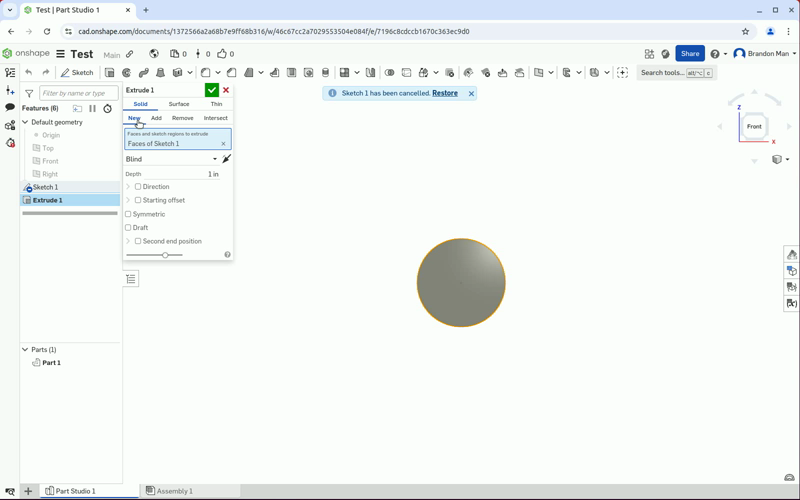
key(tab, 4)
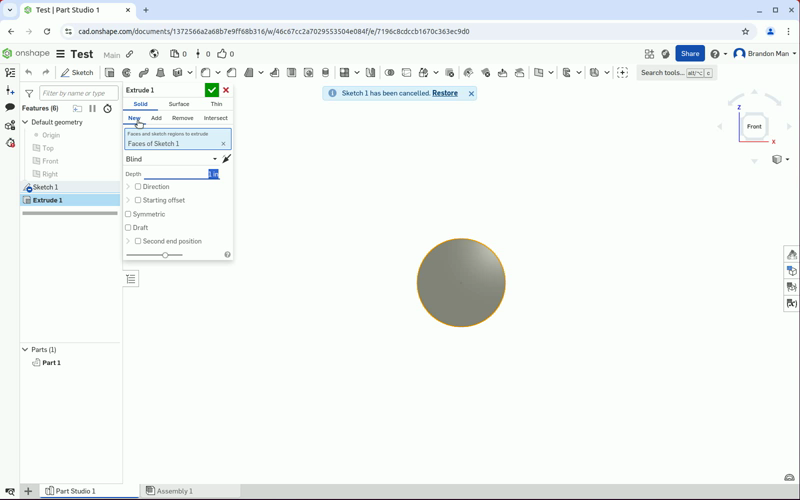
text(46.216)
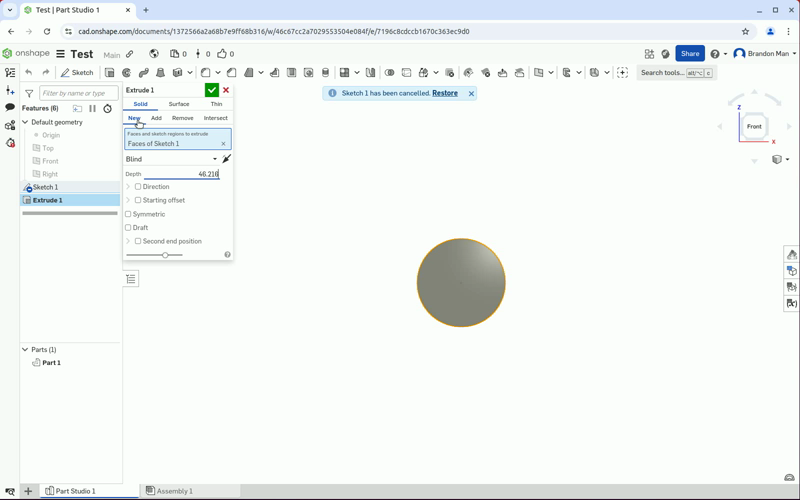
key(tab, 3)
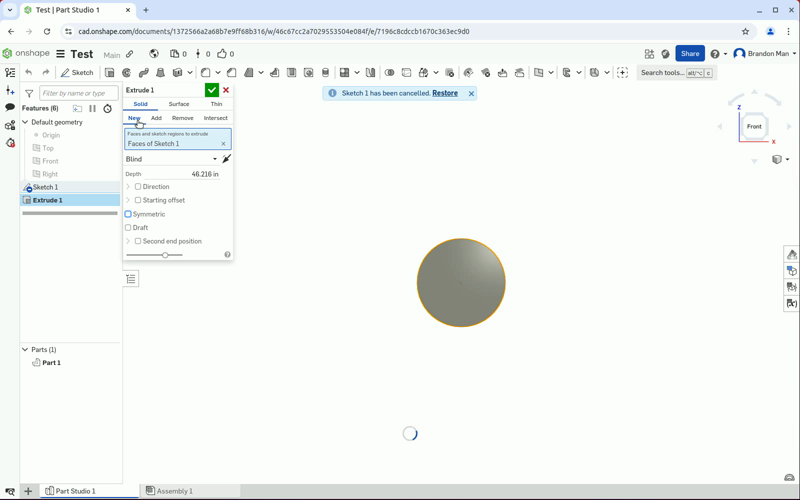
key(space)
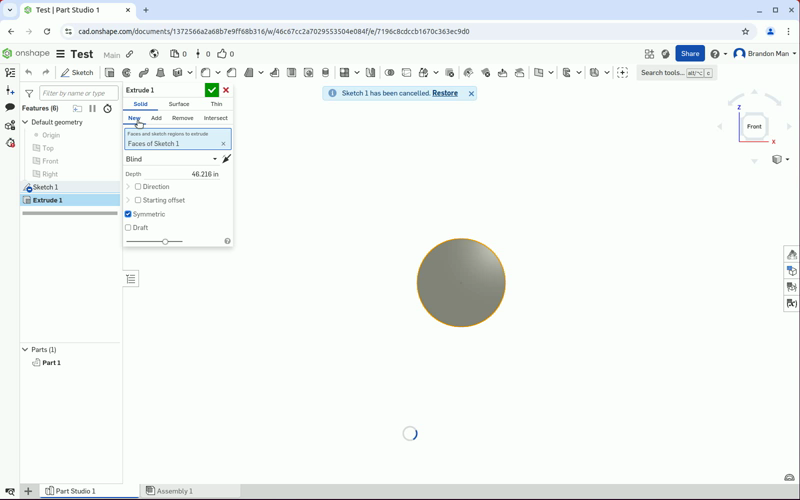
key(enter)
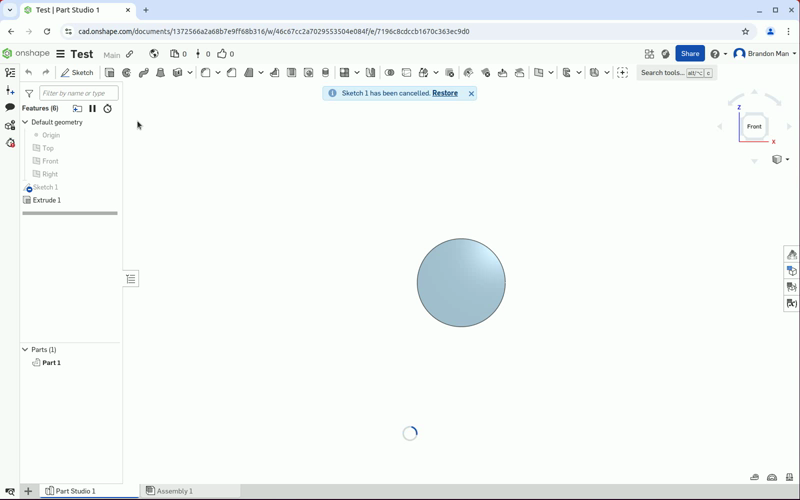
key(shift+h)
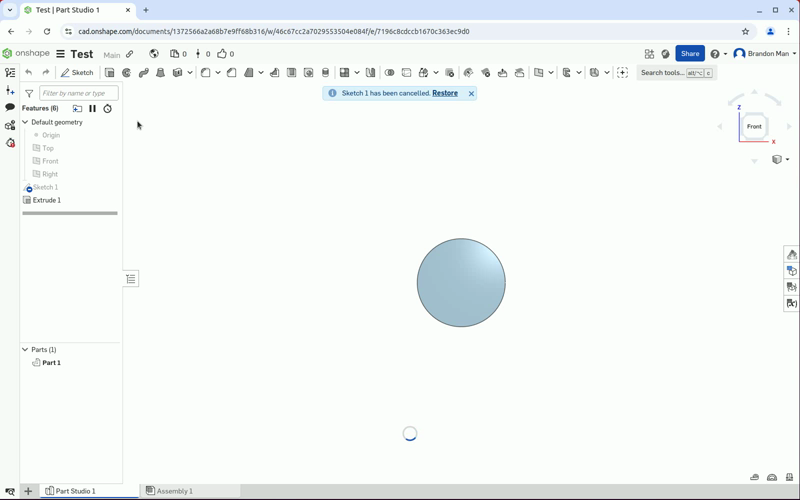
key(shift+h)
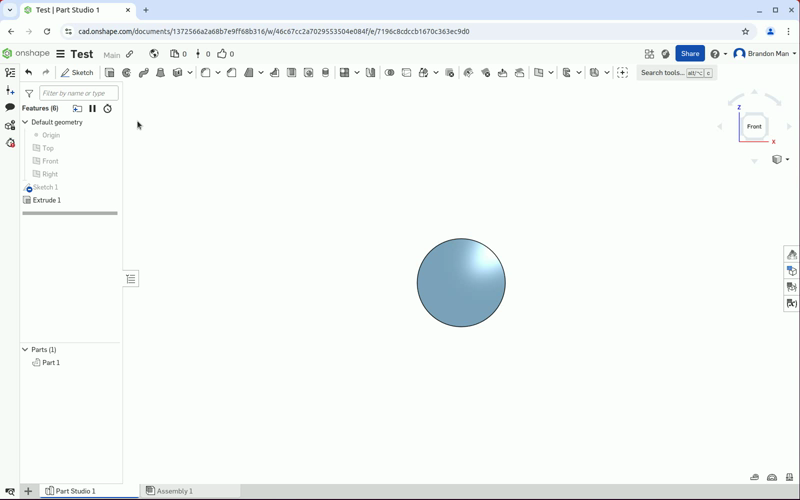
mouse_move(73, 189)
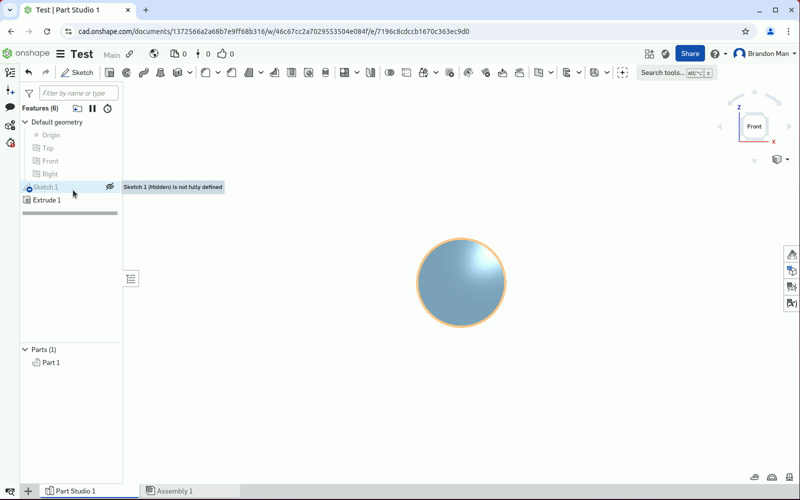
click(73, 189)
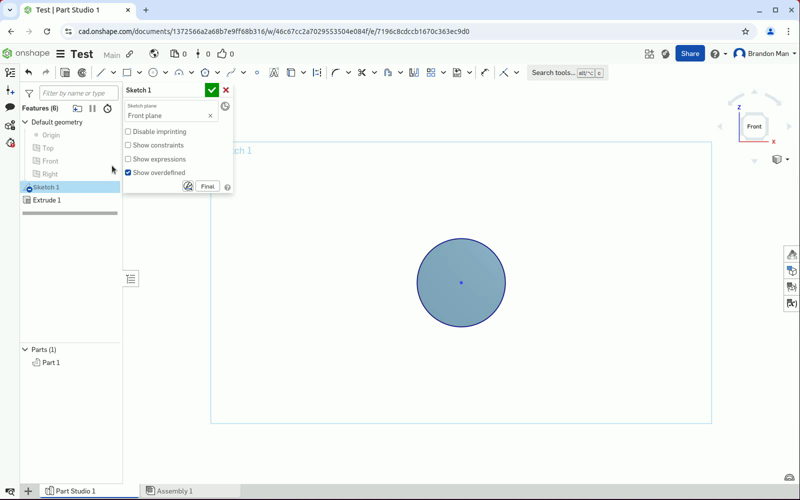
mouse_move(229, 92)
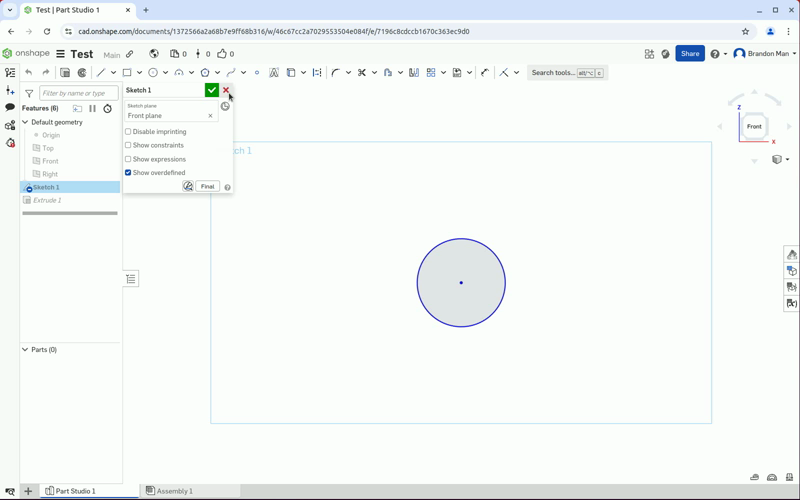
click(229, 92)
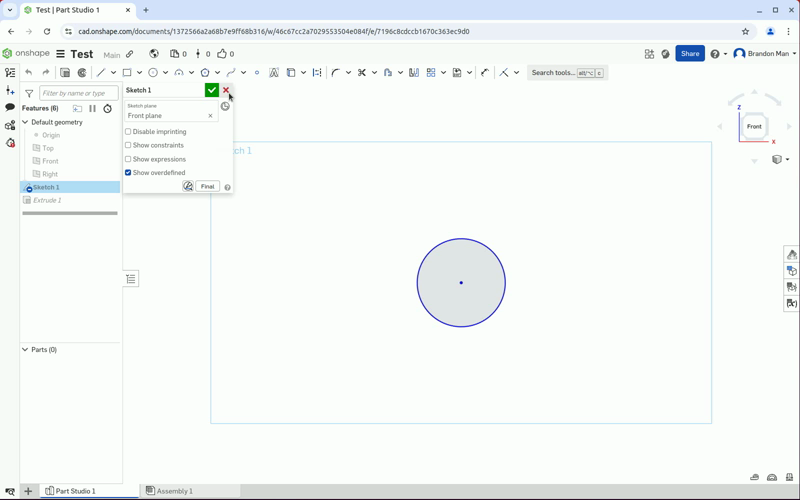
mouse_move(73, 352)
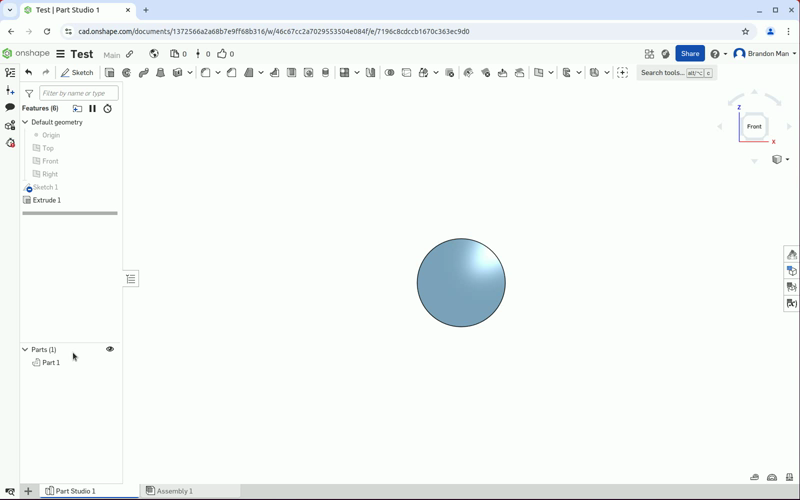
key(y)
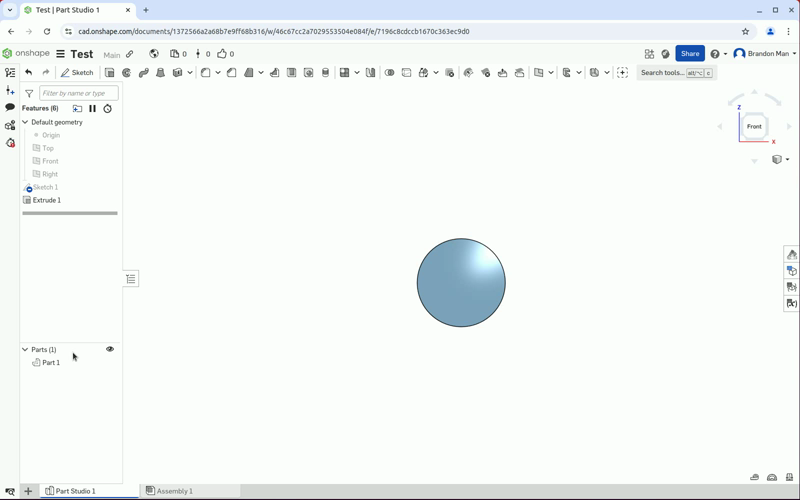
key(shift+p)
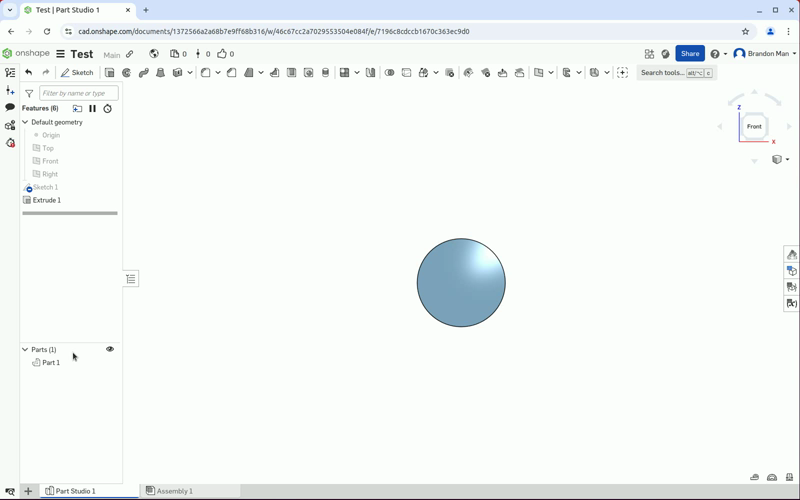
key(space)
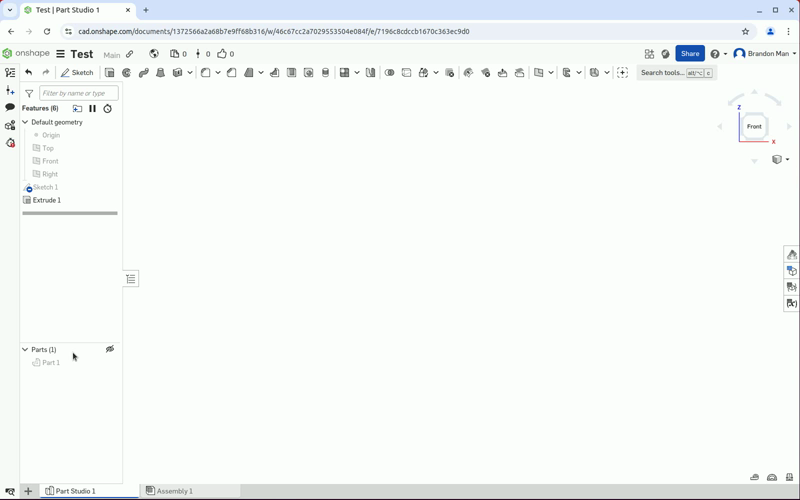
key_down(shift)
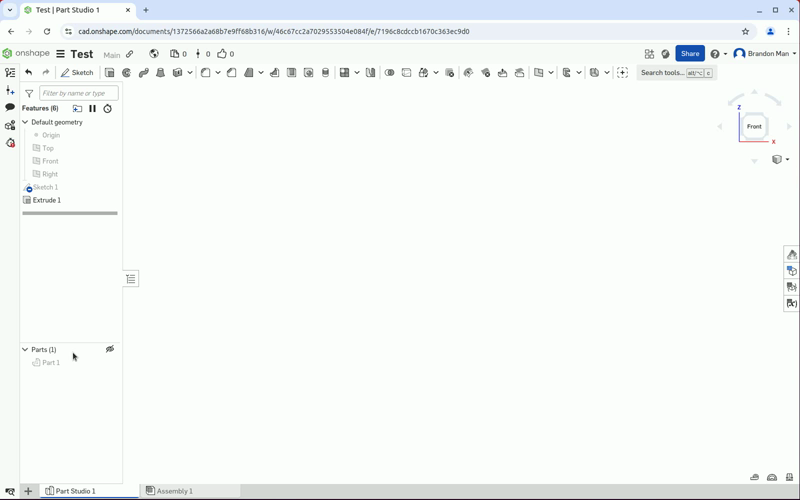
key(down)
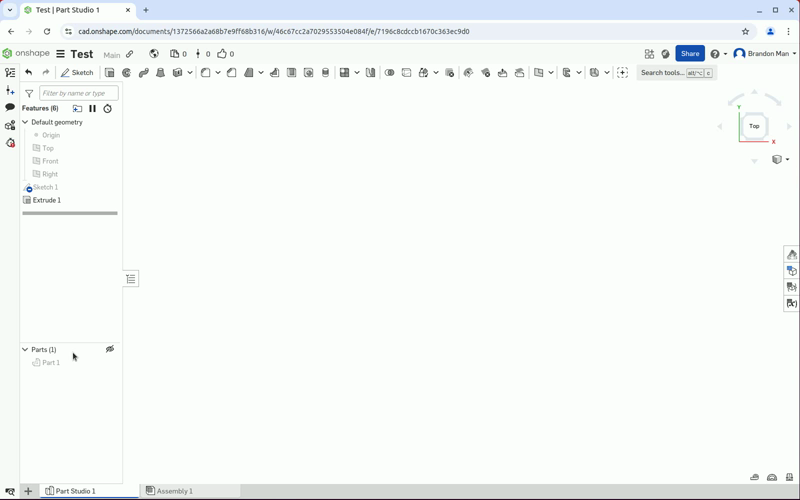
key_up(shift)
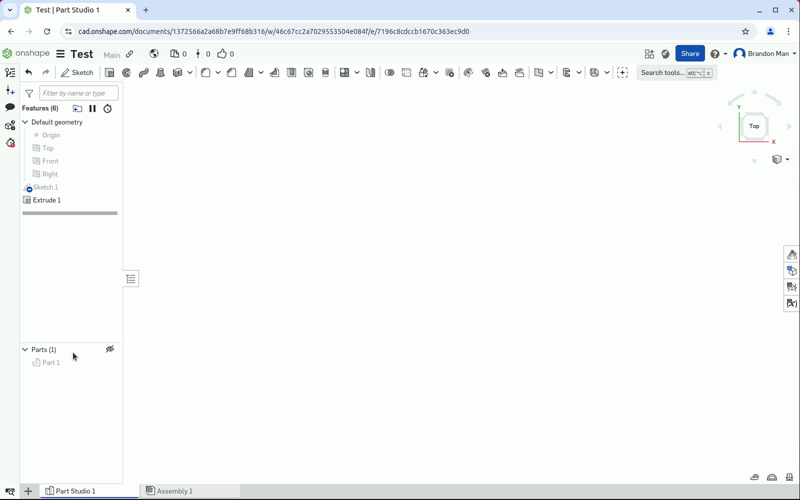
mouse_move(73, 352)
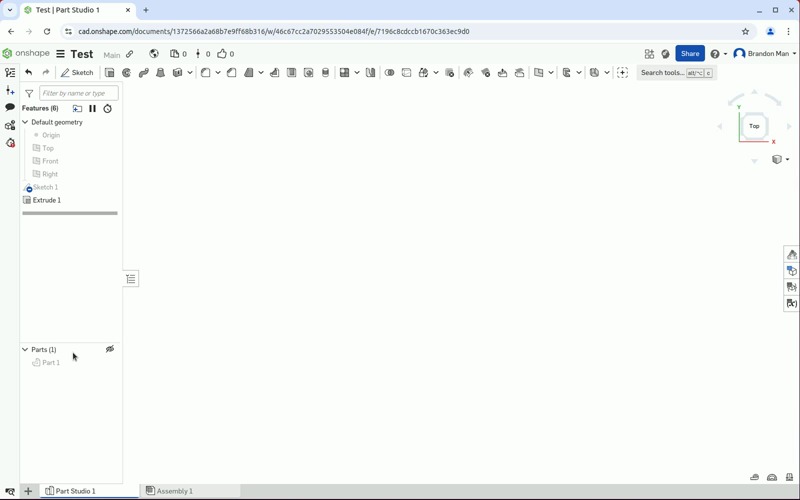
key(shift+y)
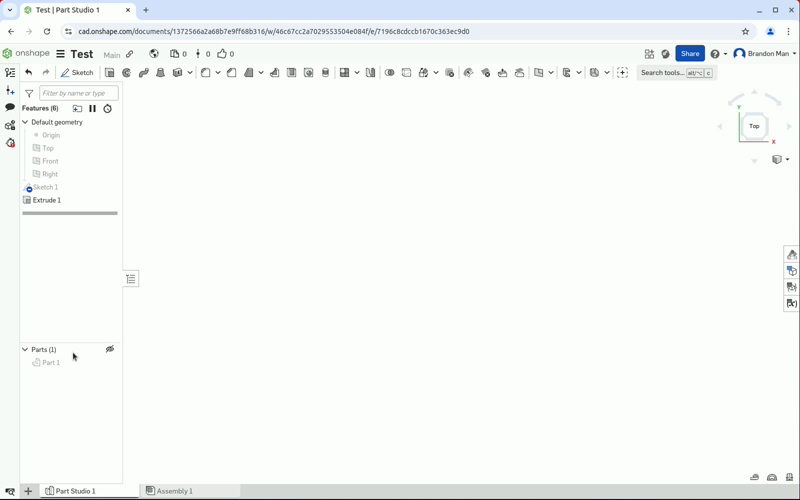
key(shift+s)
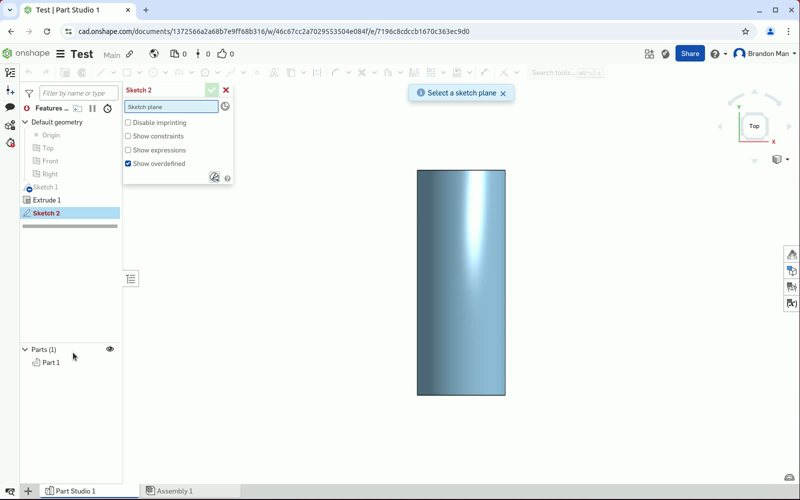
mouse_move(73, 150)
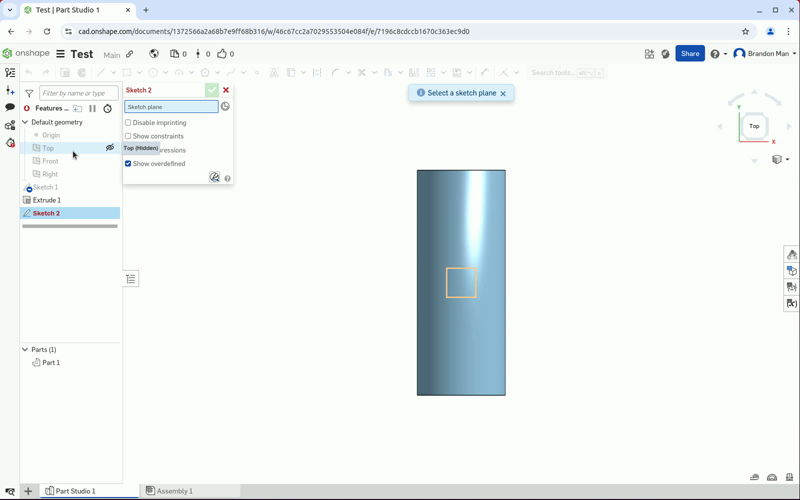
click(73, 150)
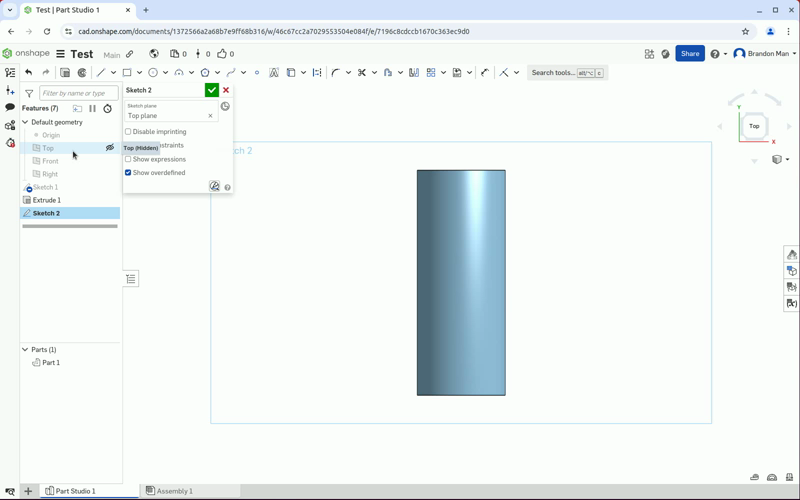
mouse_move(73, 352)
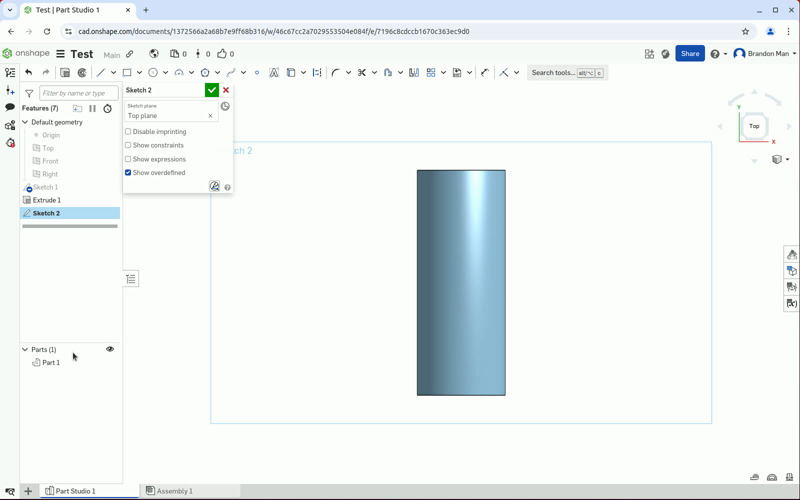
key(y)
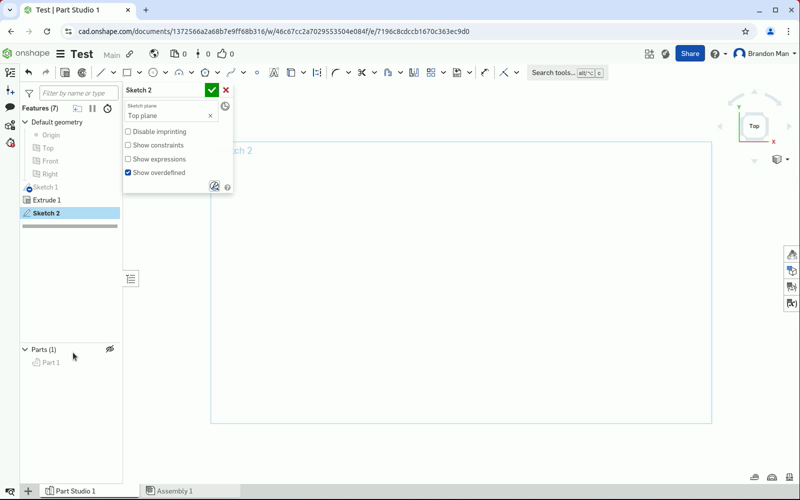
key(c)
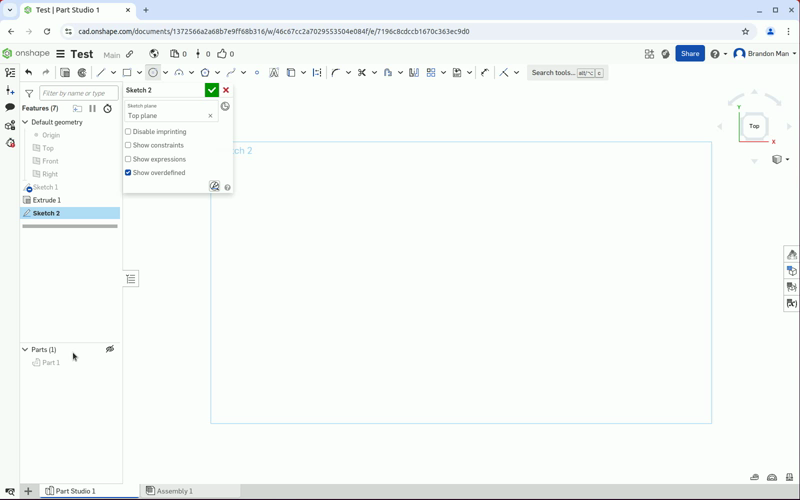
key_down(shift)
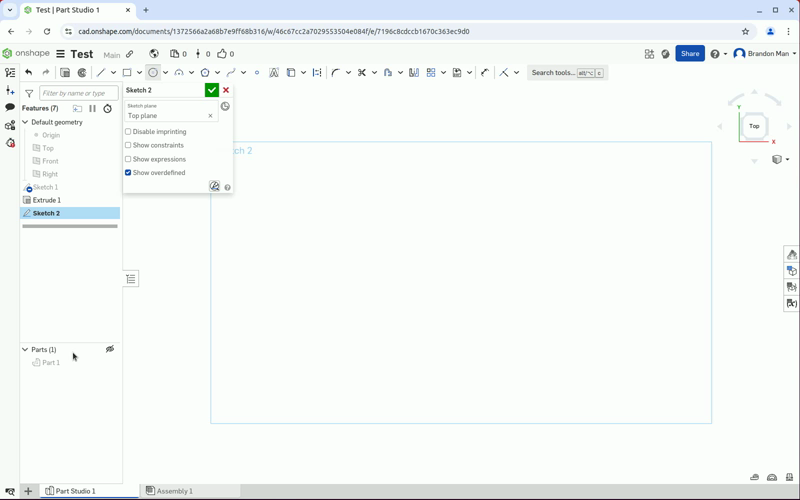
mouse_move(461, 199)
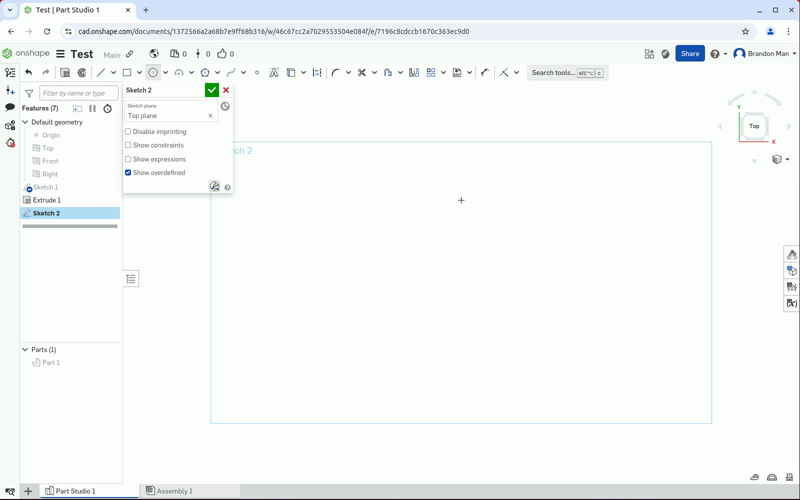
click(461, 199)
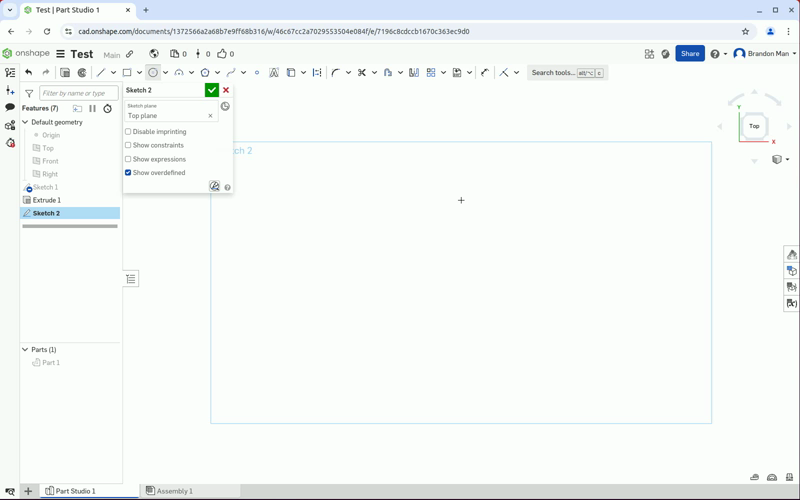
key_up(shift)
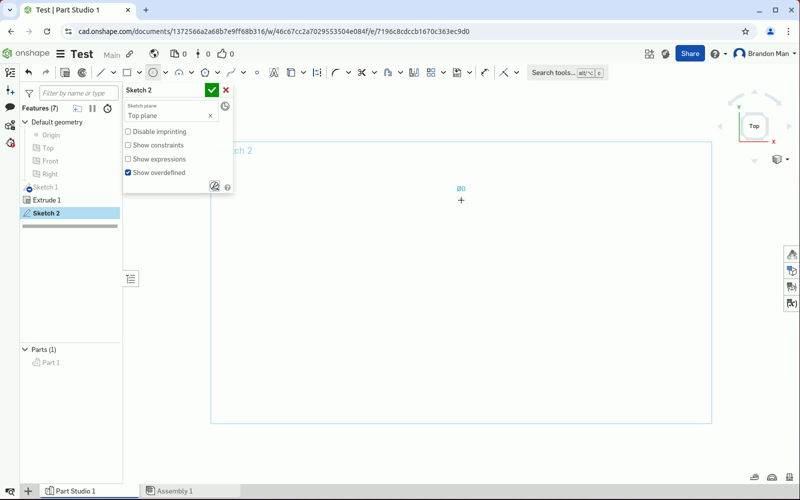
mouse_move(477, 199)
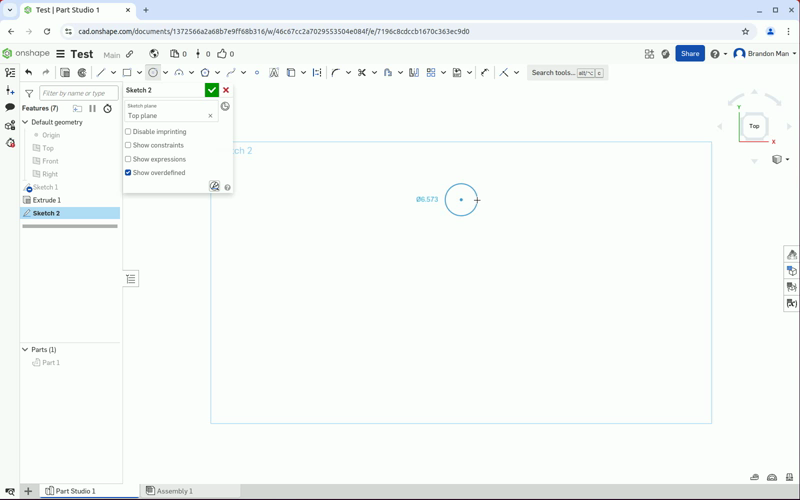
click(477, 199)
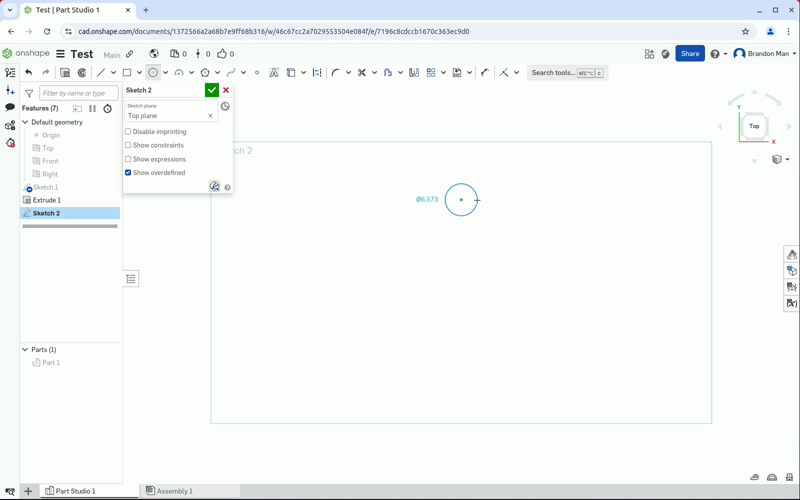
key(esc)
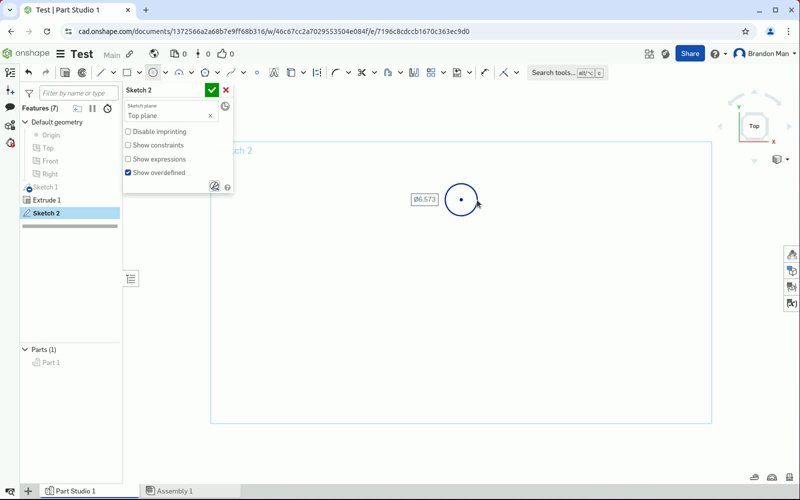
mouse_move(454, 192)
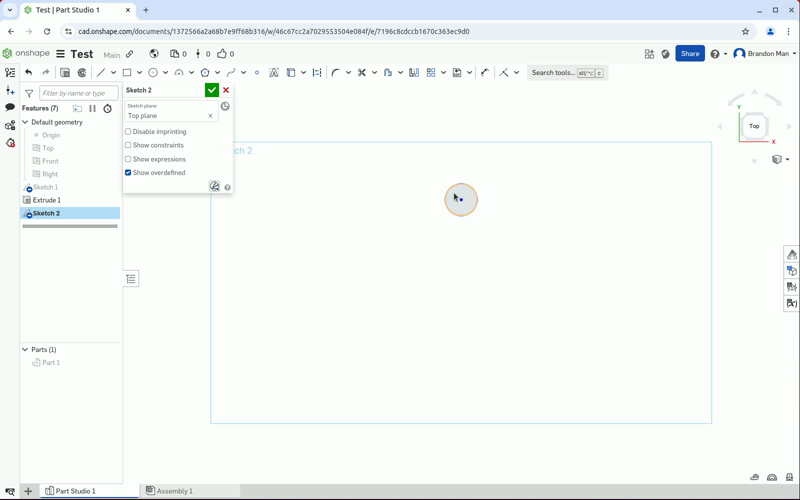
scroll(6)
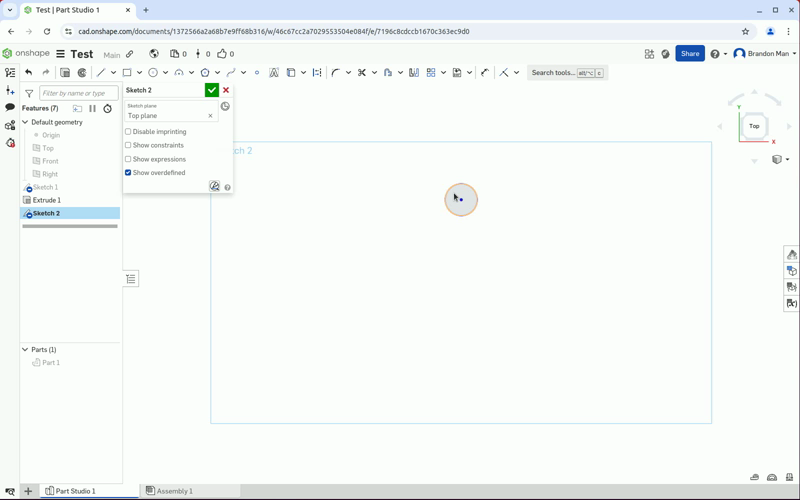
scroll(6)
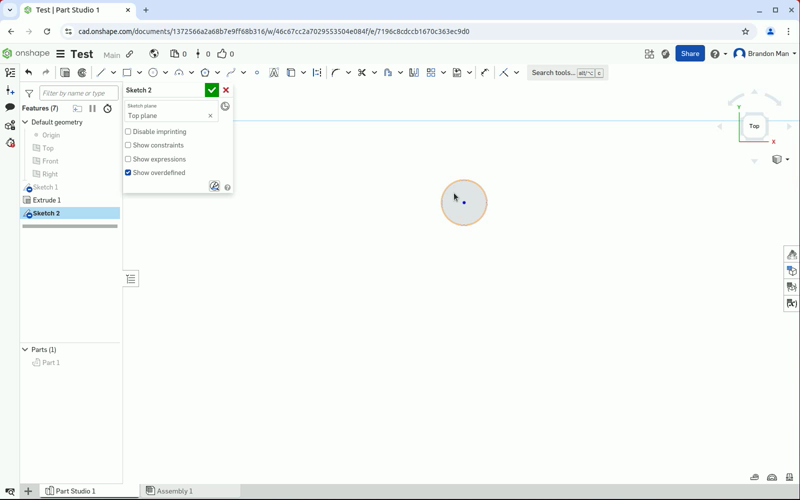
scroll(6)
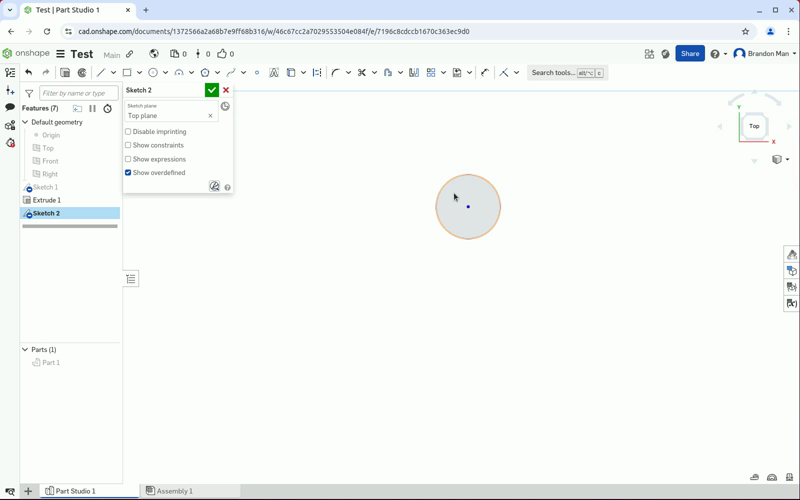
scroll(6)
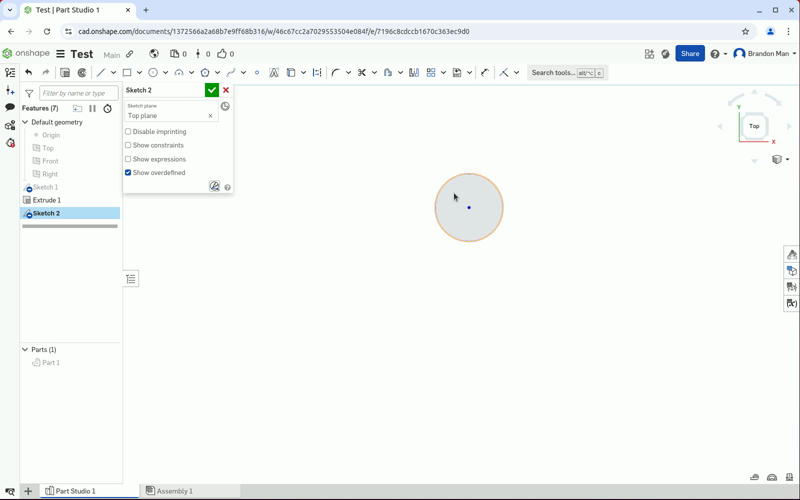
scroll(6)
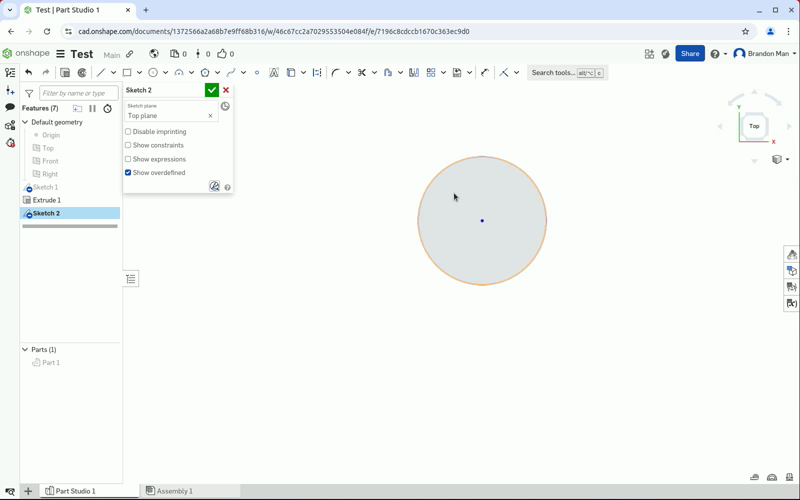
scroll(6)
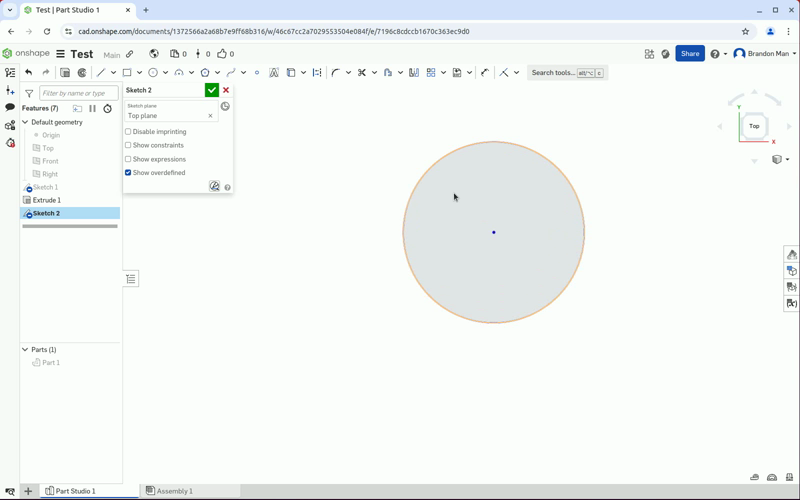
scroll(6)
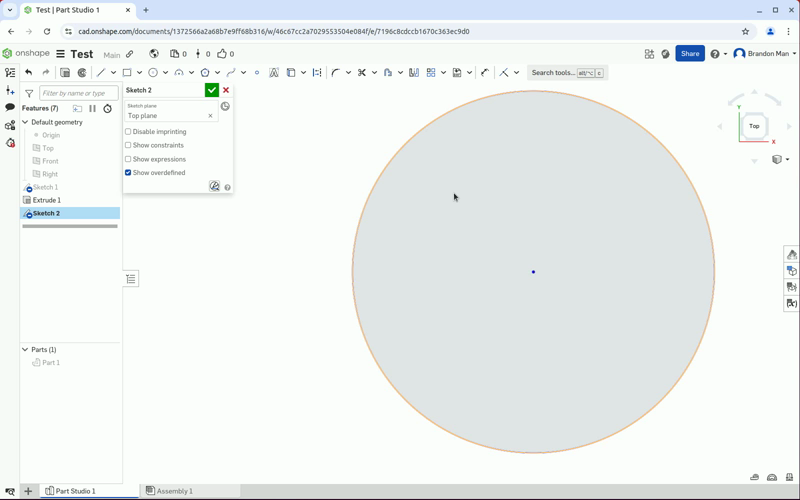
click(454, 192)
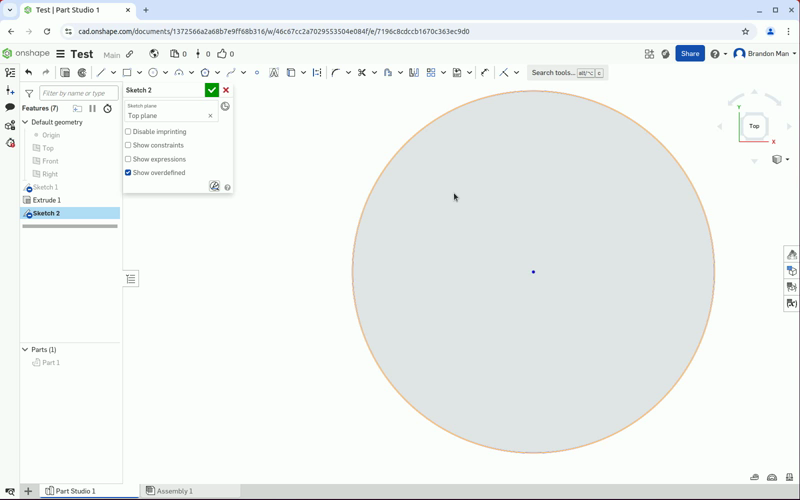
scroll(-6)
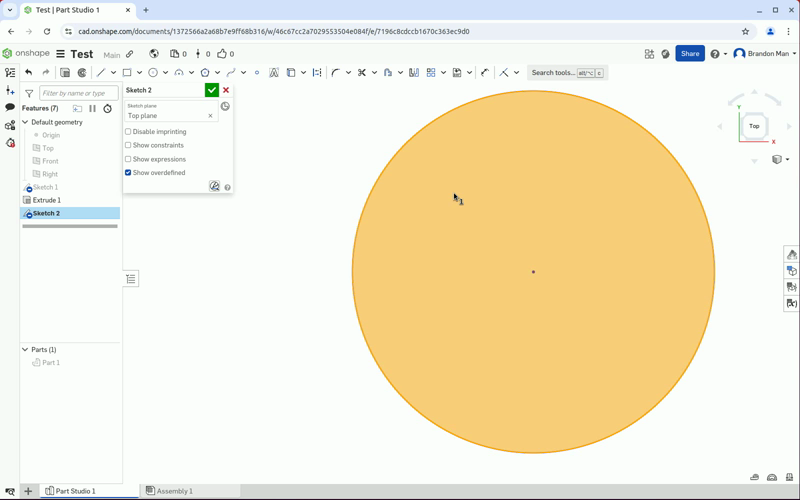
scroll(-6)
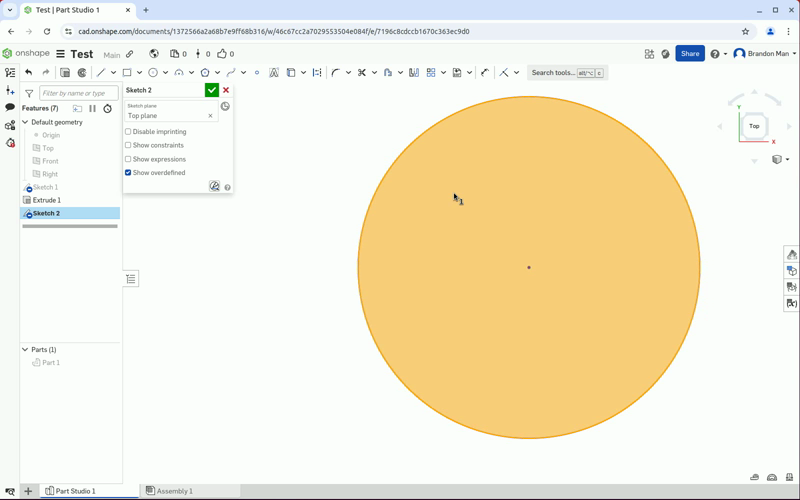
scroll(-6)
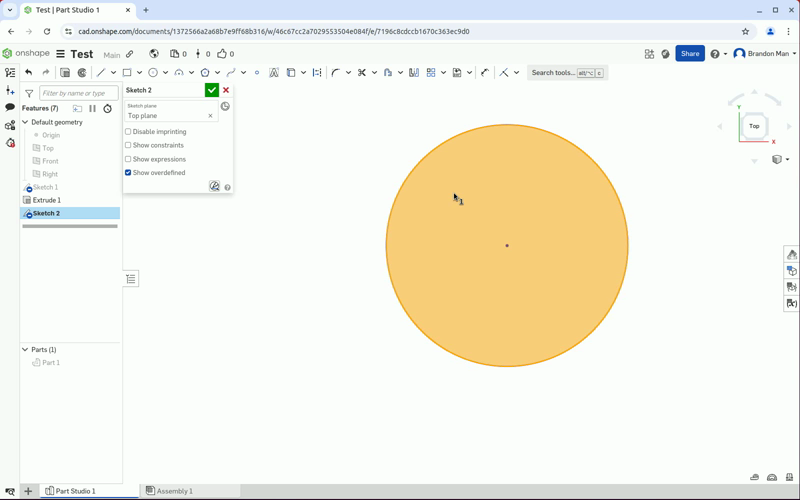
scroll(-6)
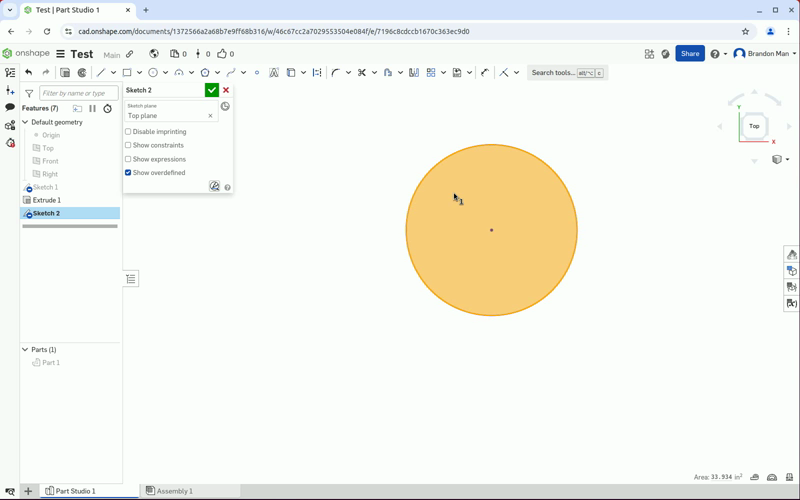
scroll(-6)
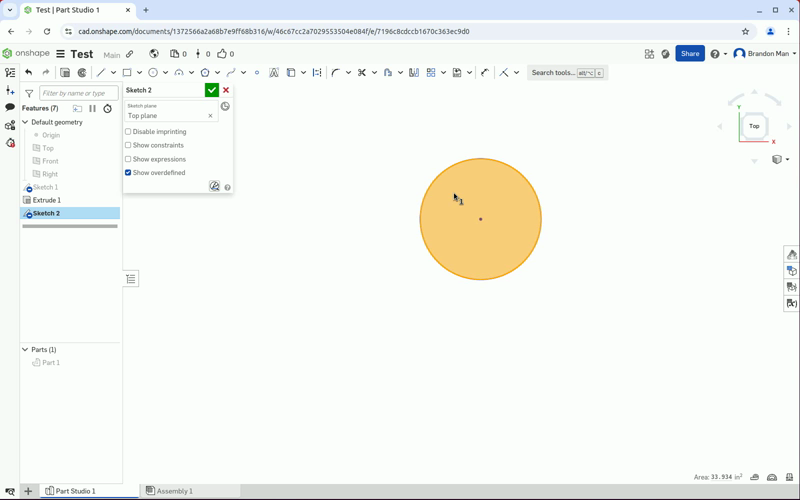
scroll(-6)
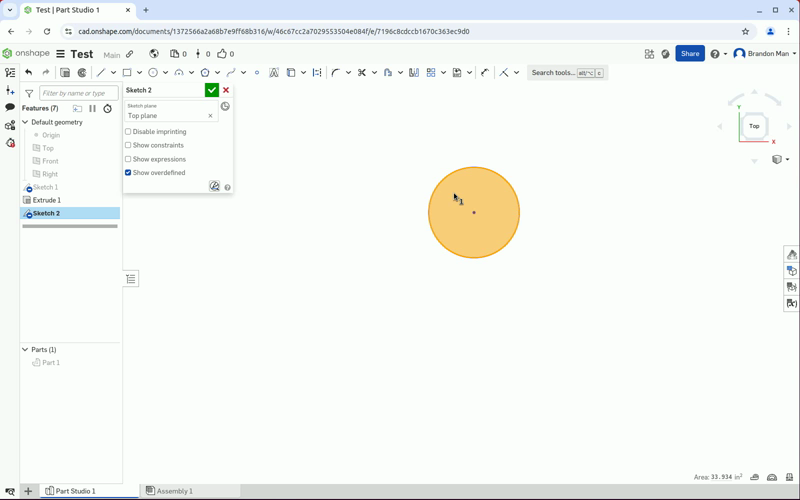
scroll(-6)
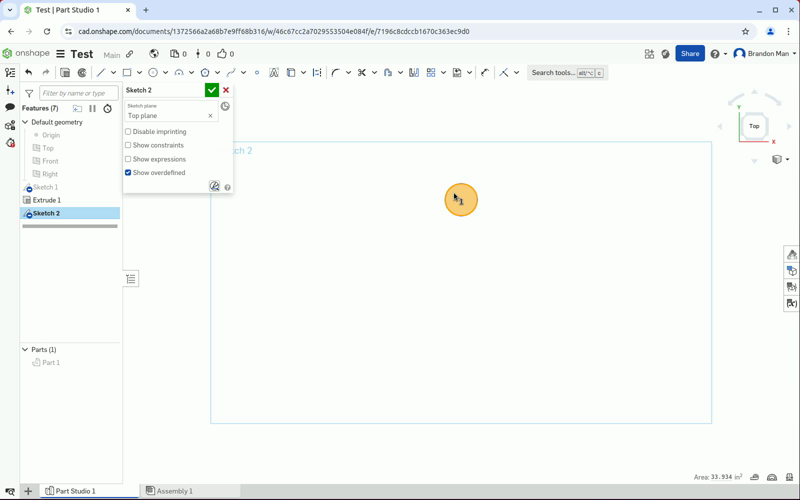
mouse_move(73, 352)
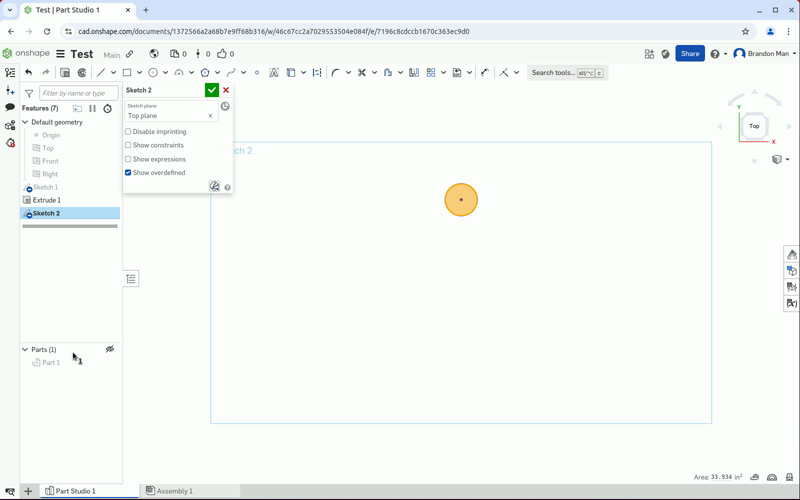
key(shift+y)
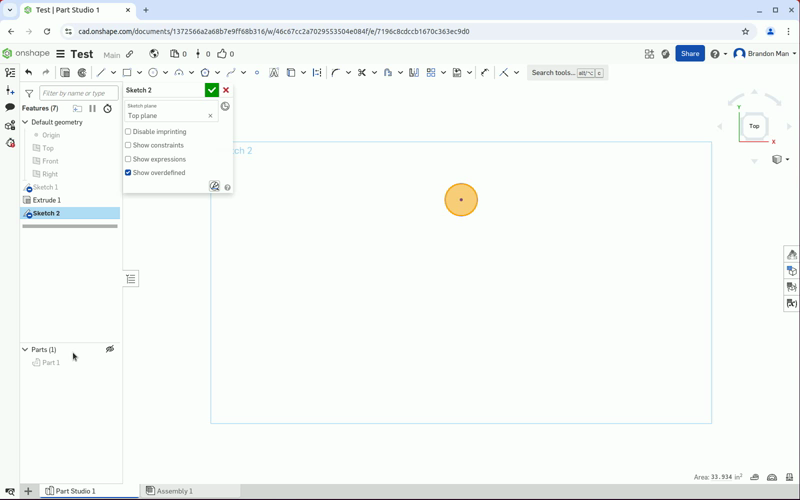
key(shift+e)
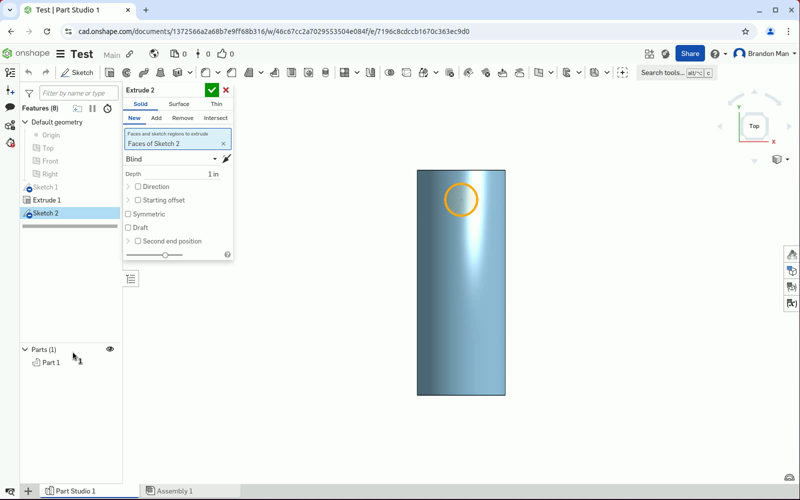
mouse_move(143, 106)
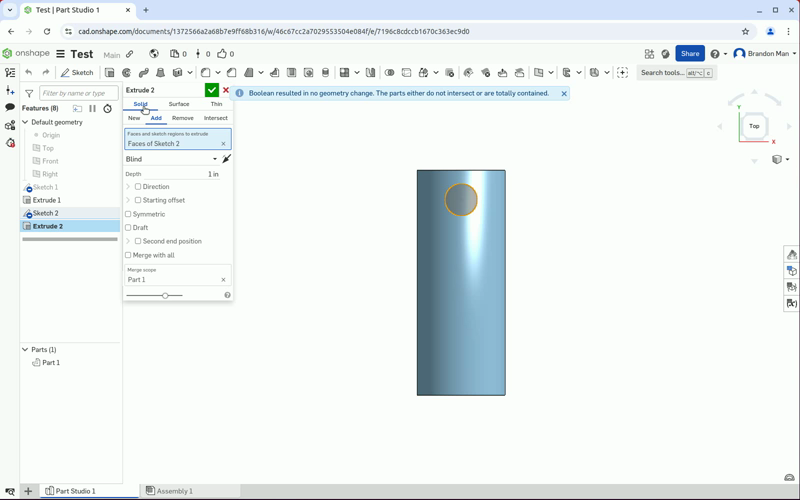
click(143, 106)
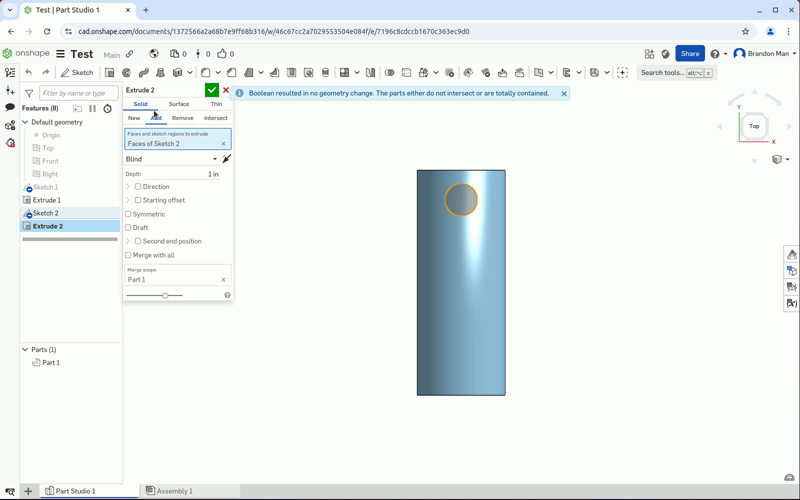
mouse_move(186, 120)
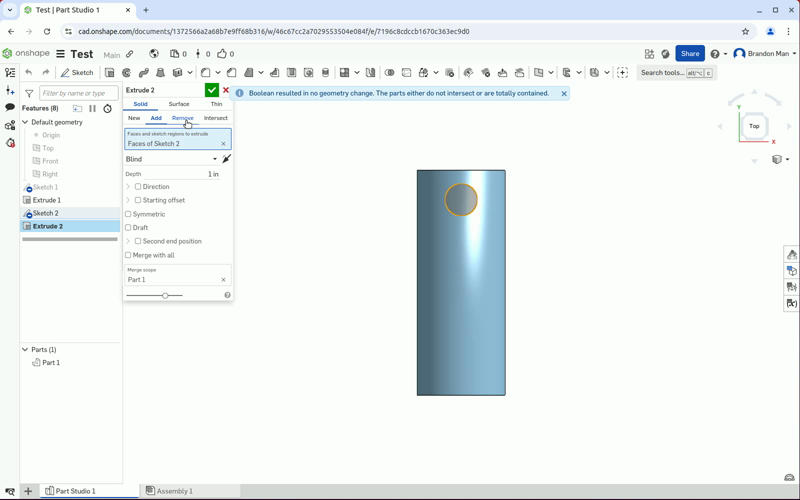
click(186, 120)
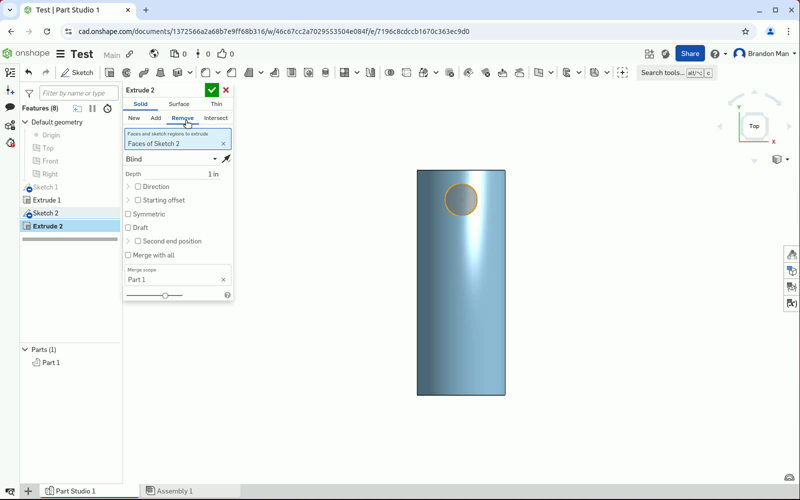
key(tab, 4)
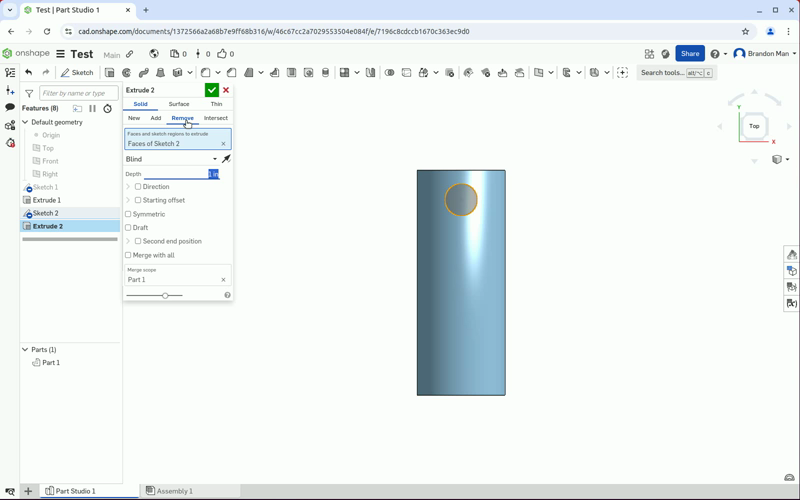
text(18.294)
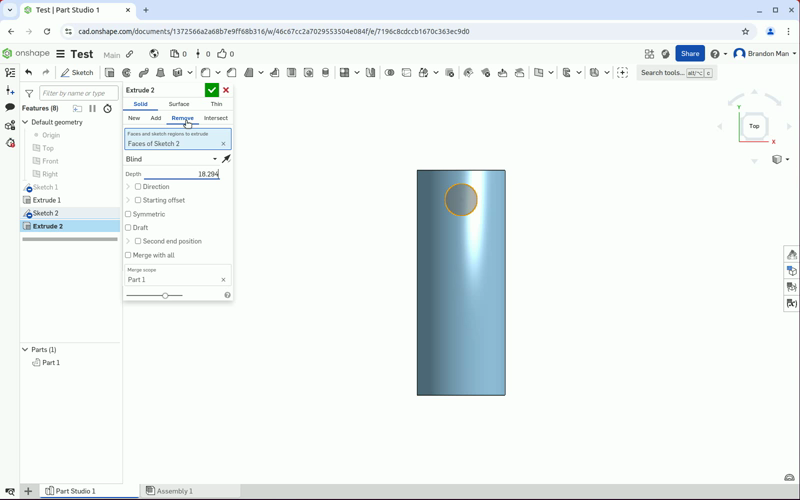
key(tab, 3)
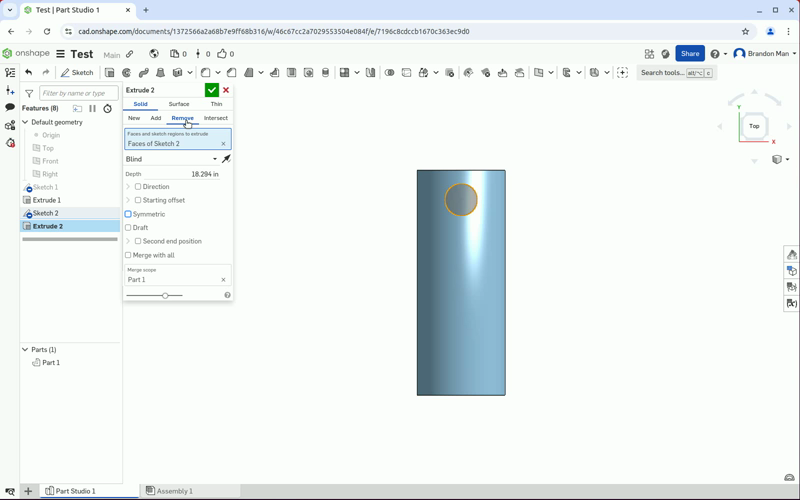
key(space)
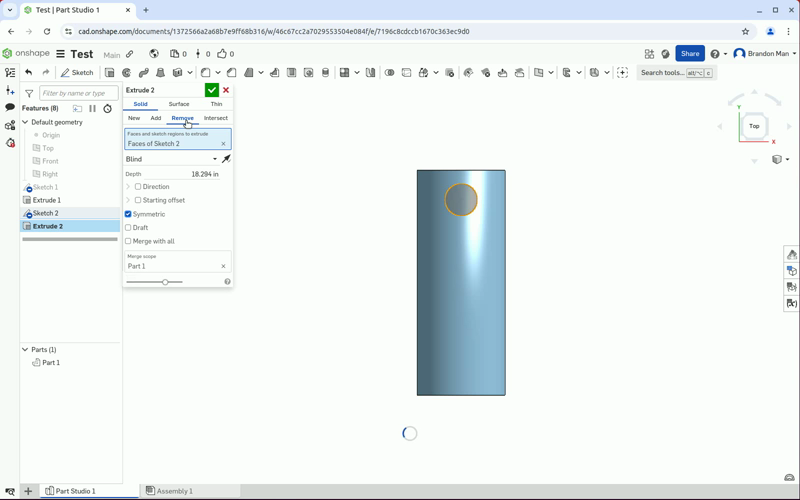
key(tab, 2)
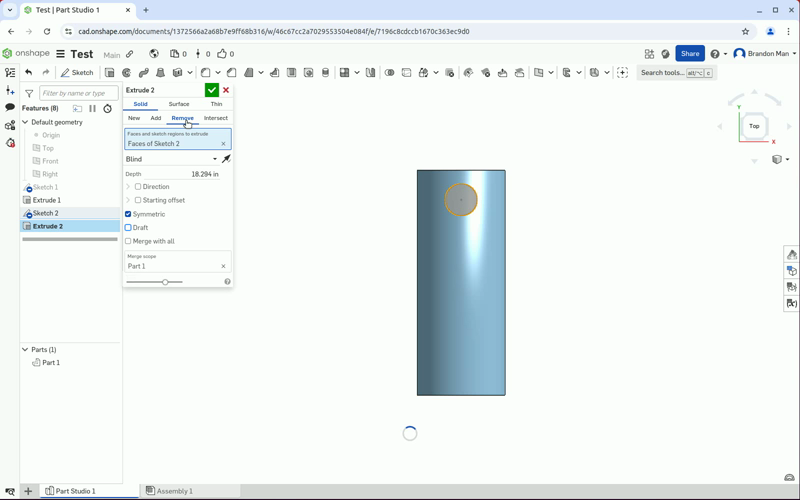
key(space)
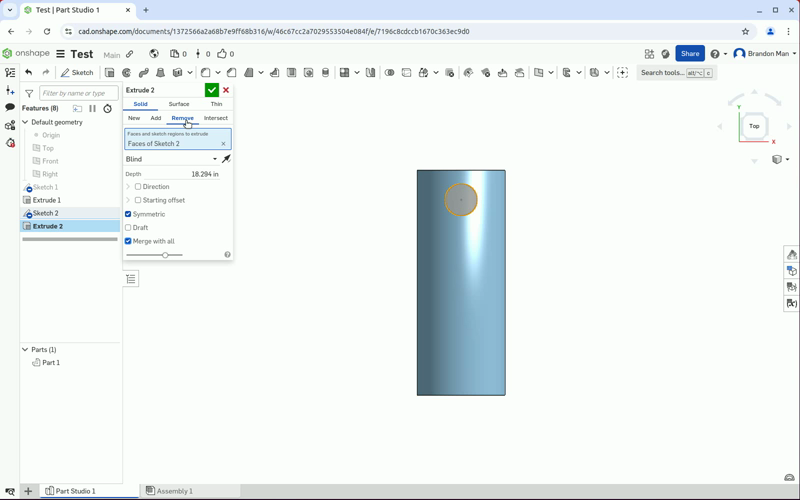
key(enter)
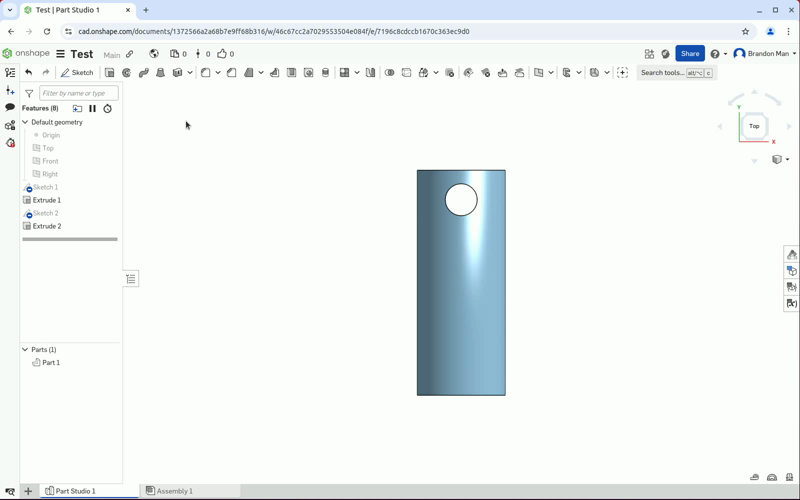
key(shift+h)
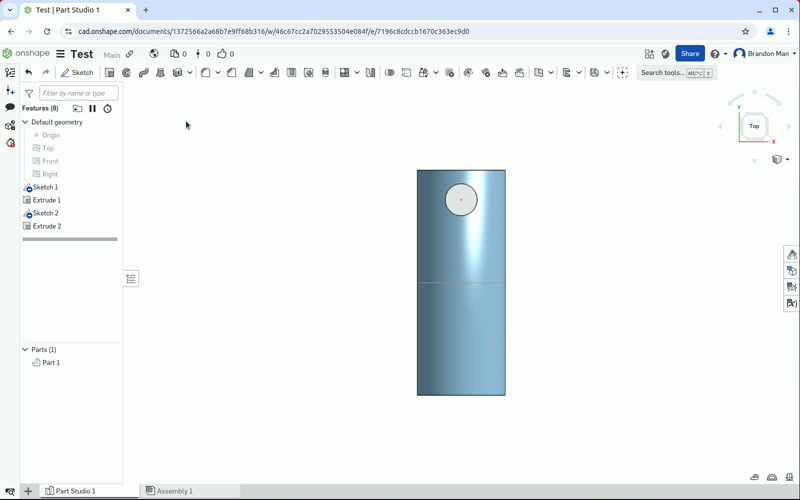
key(shift+h)
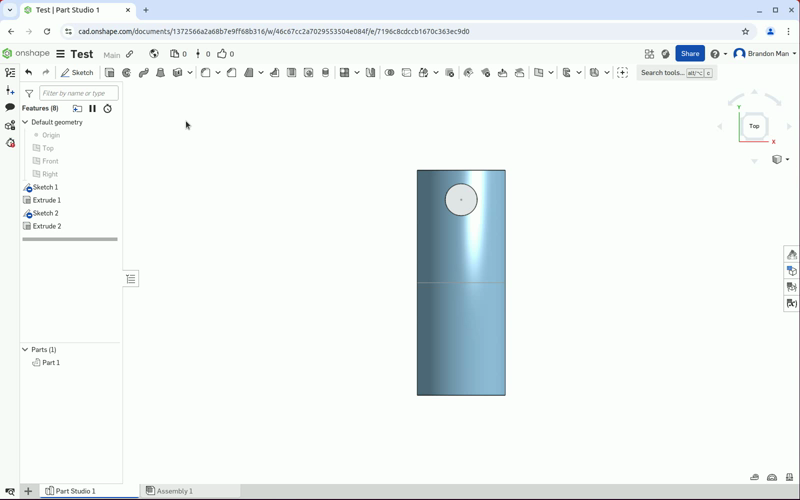
key(shift+7)
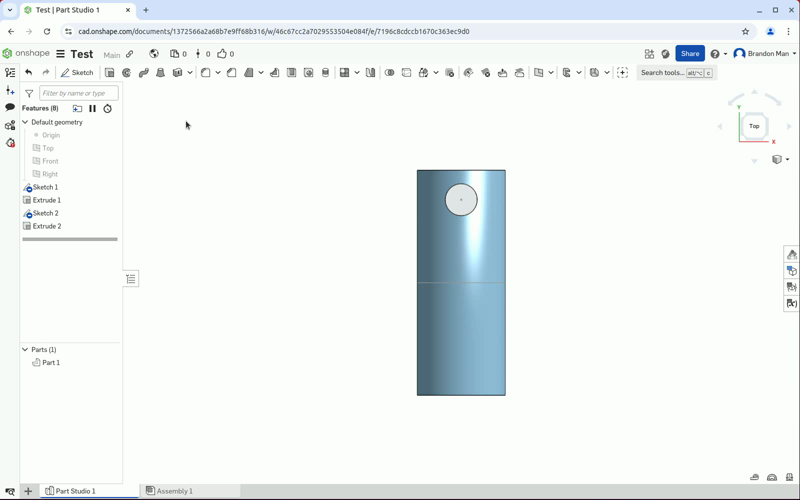
key(up, 3)
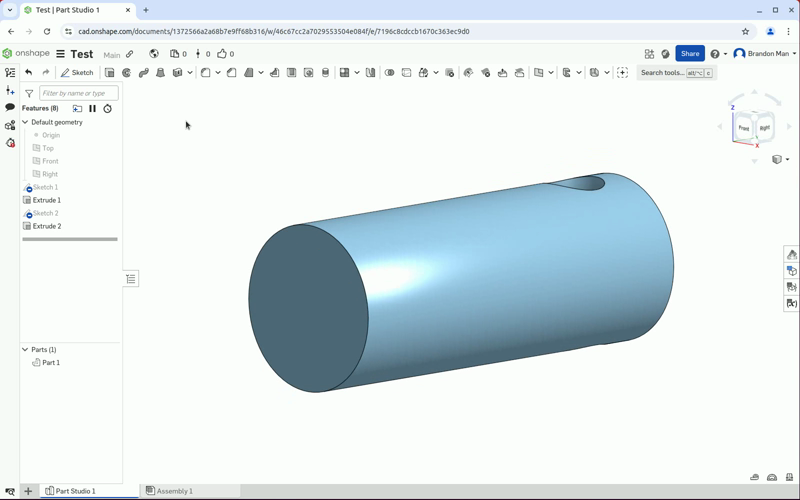
key(left, 3)
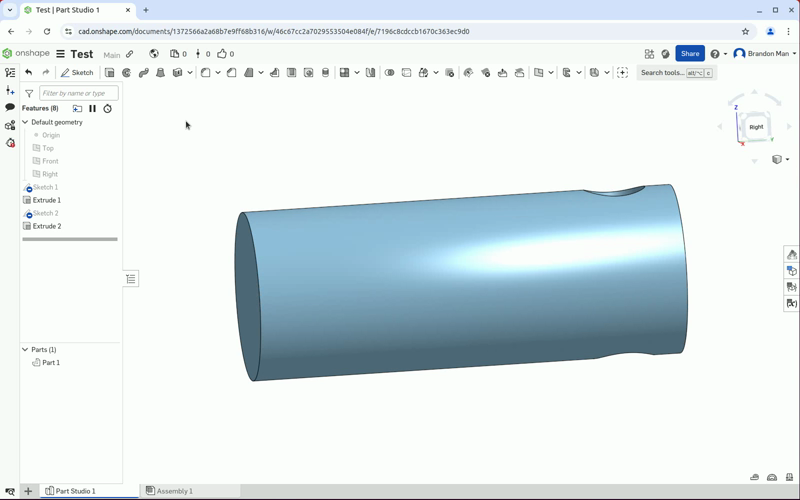
key(right, 3)
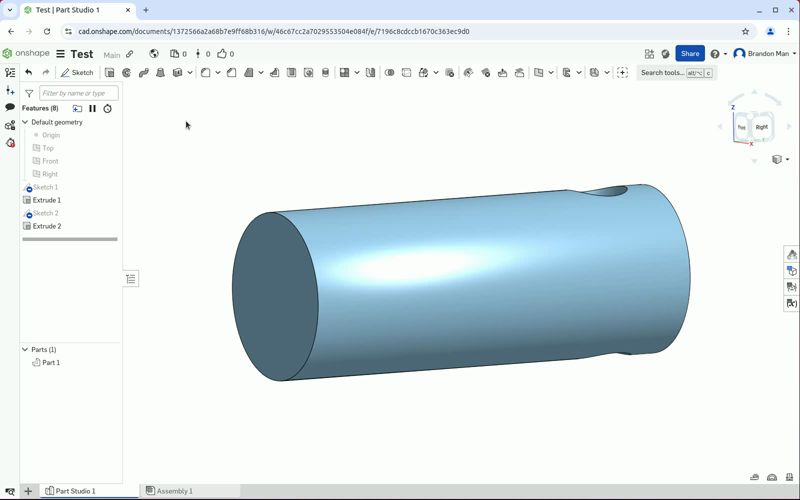
key(down, 3)
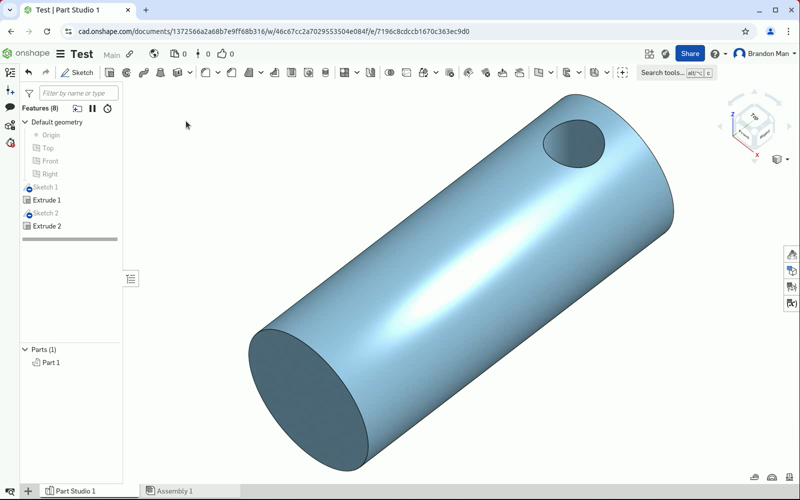
mouse_move(73, 189)
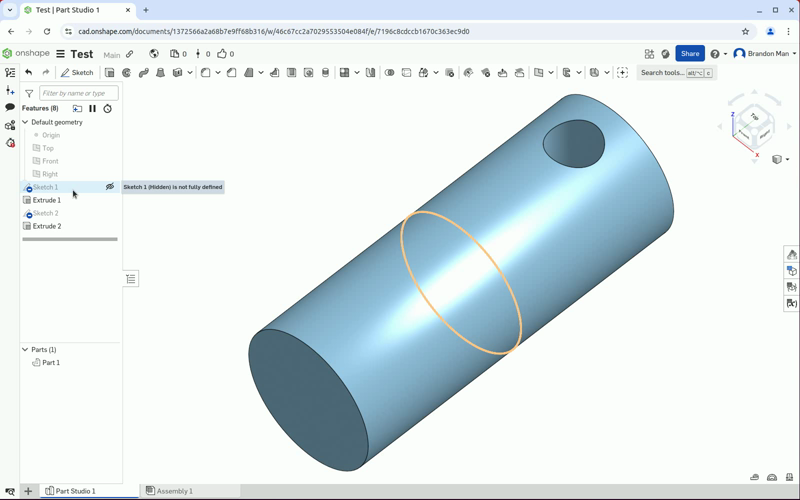
click(73, 189)